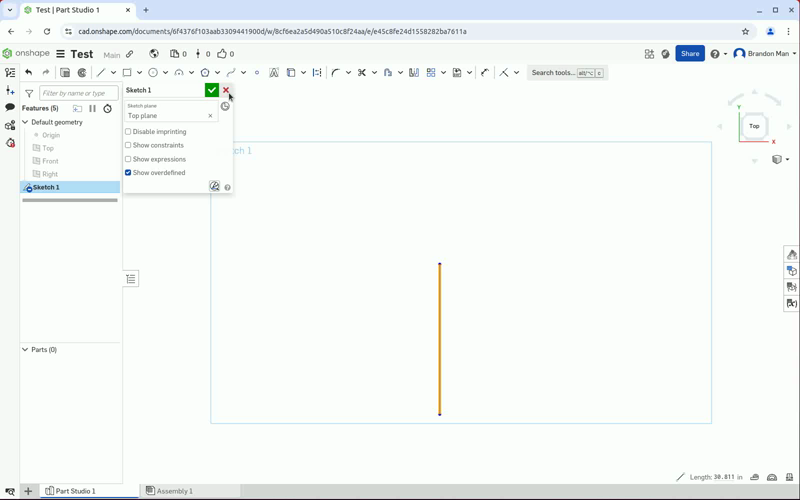
key(shift+h)
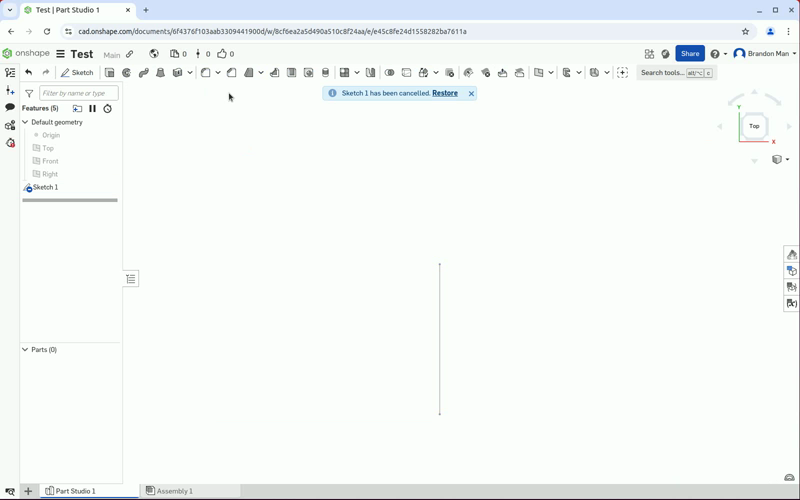
key(shift+s)
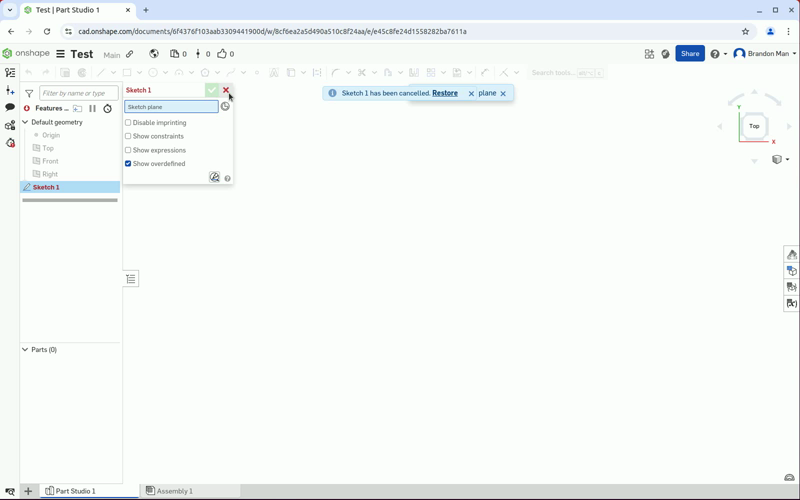
mouse_move(73, 150)
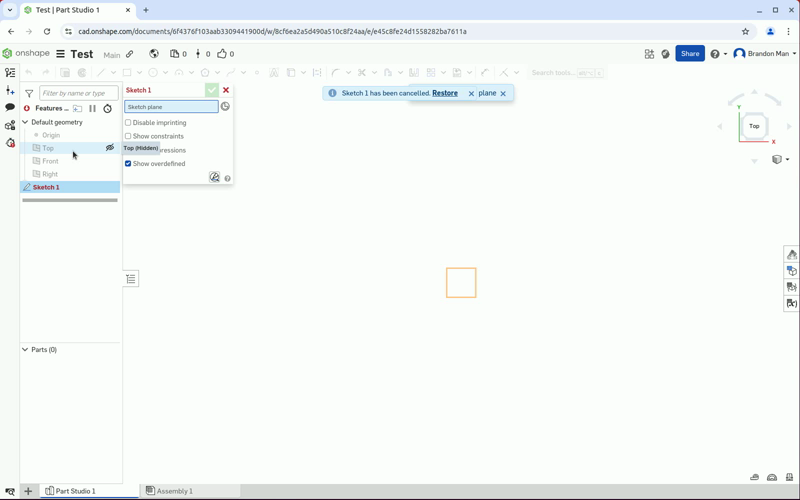
click(73, 150)
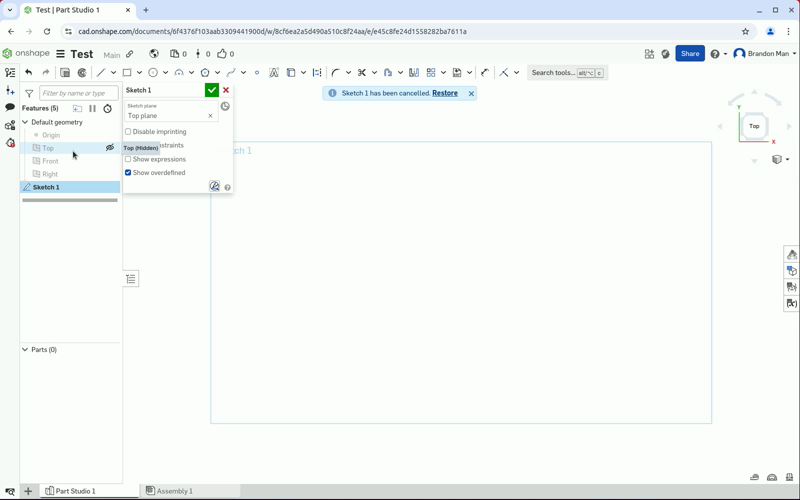
mouse_move(73, 352)
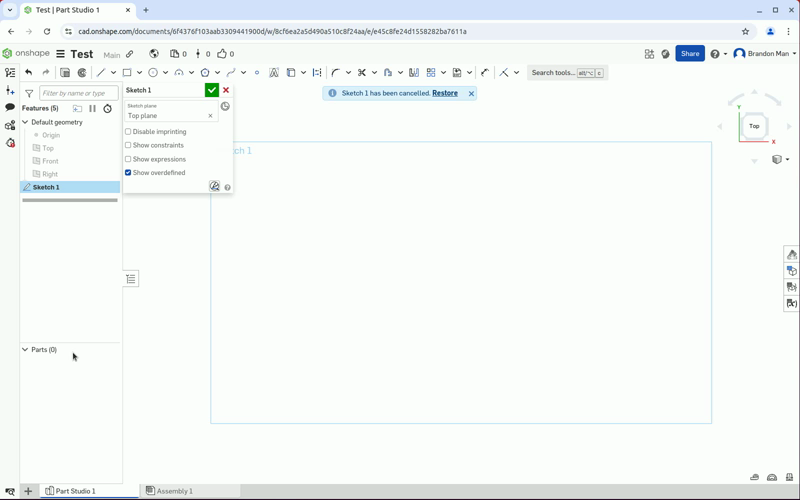
key(y)
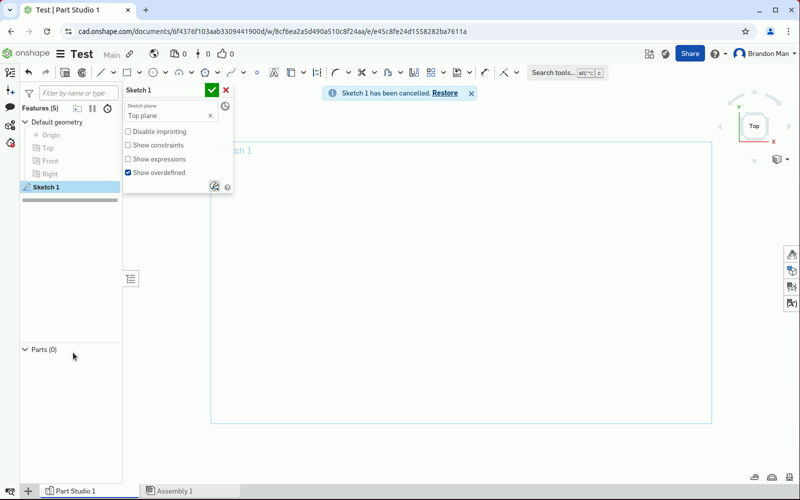
key(l)
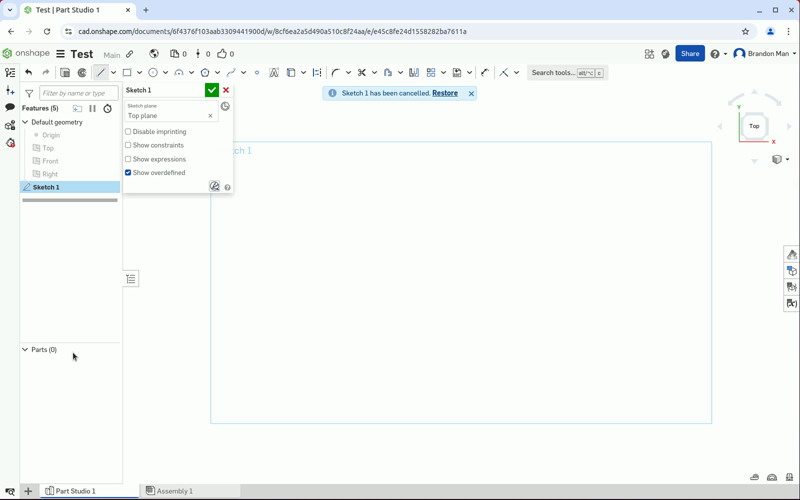
key_down(shift)
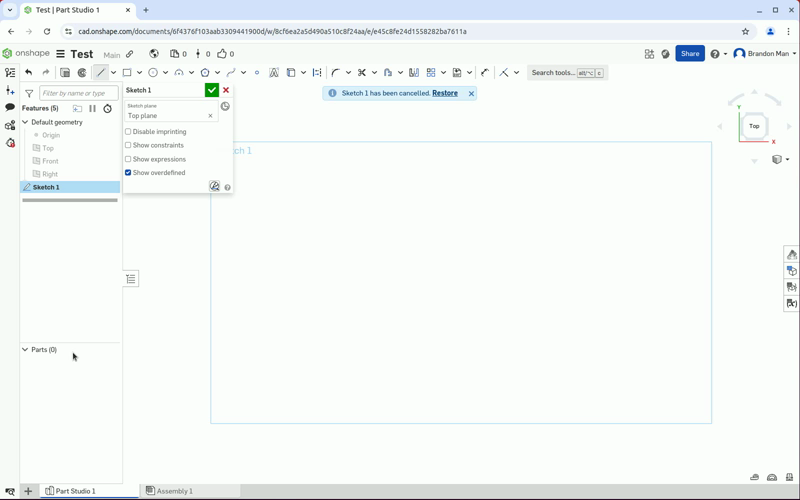
mouse_move(380, 281)
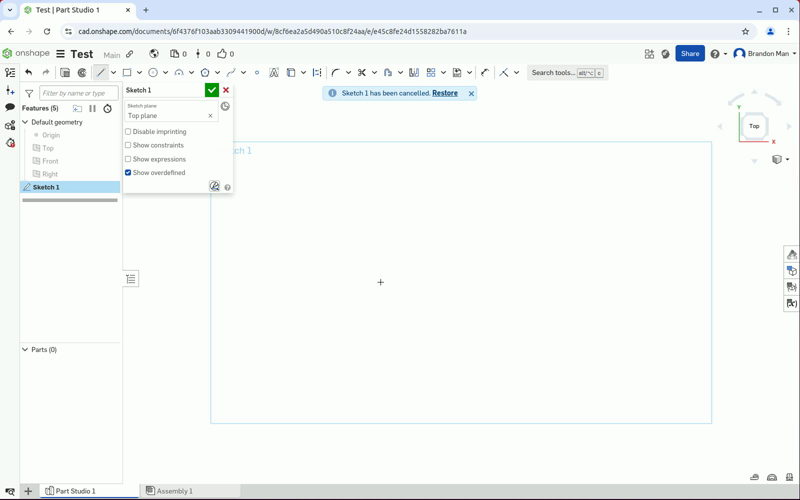
click(380, 281)
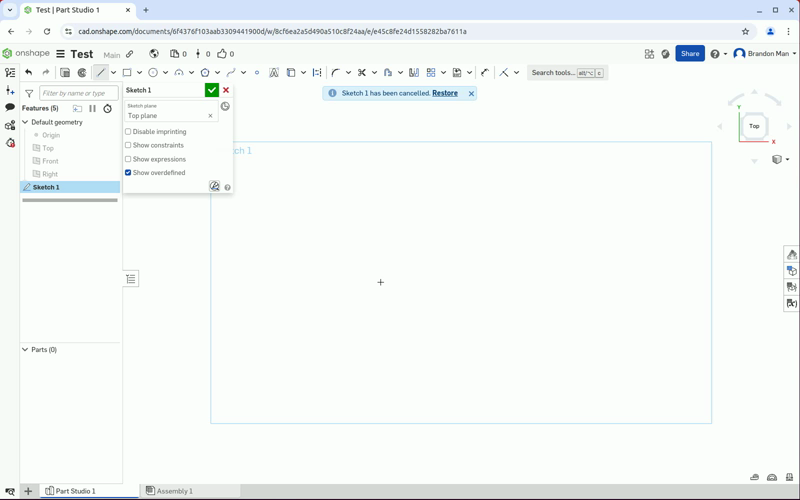
key_up(shift)
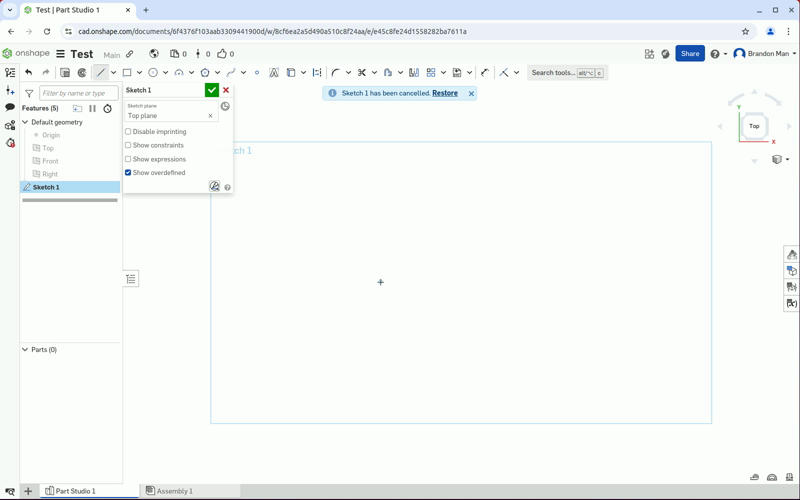
key_down(shift)
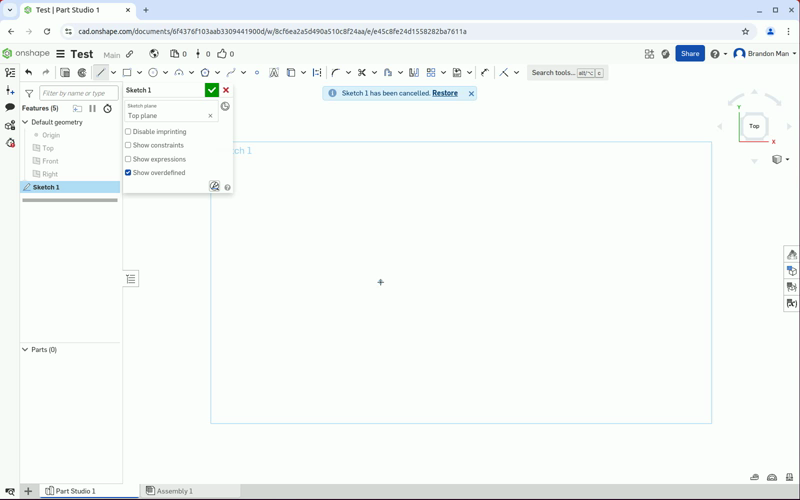
mouse_move(410, 281)
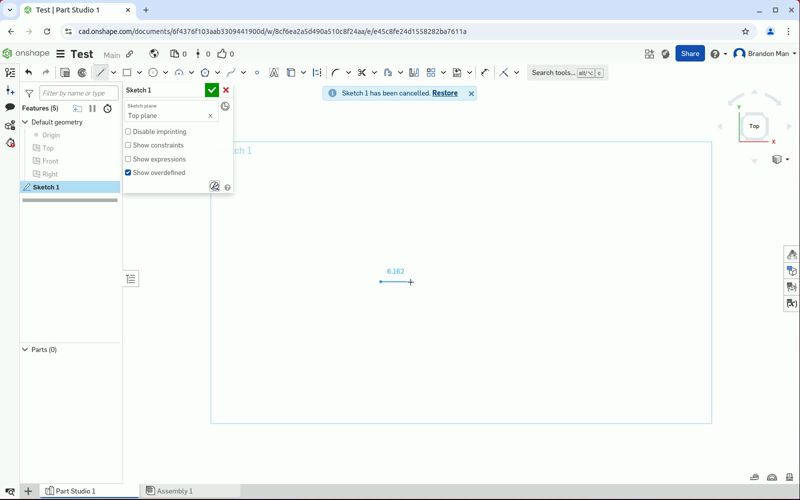
mouse_move(432, 281)
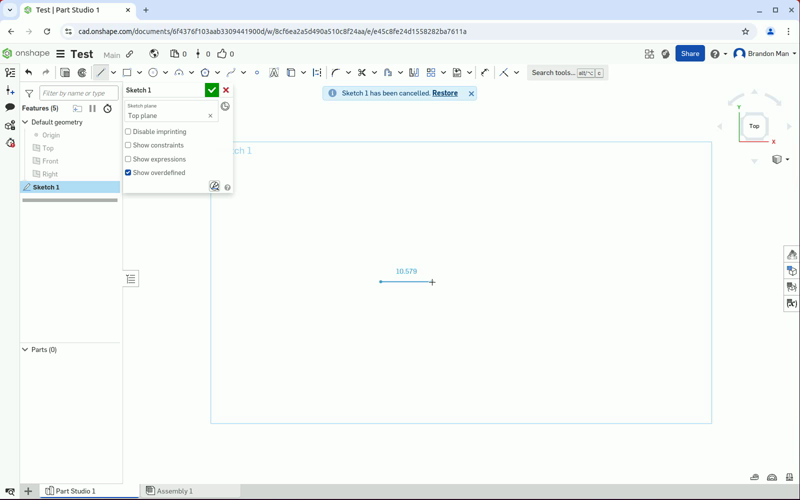
click(432, 281)
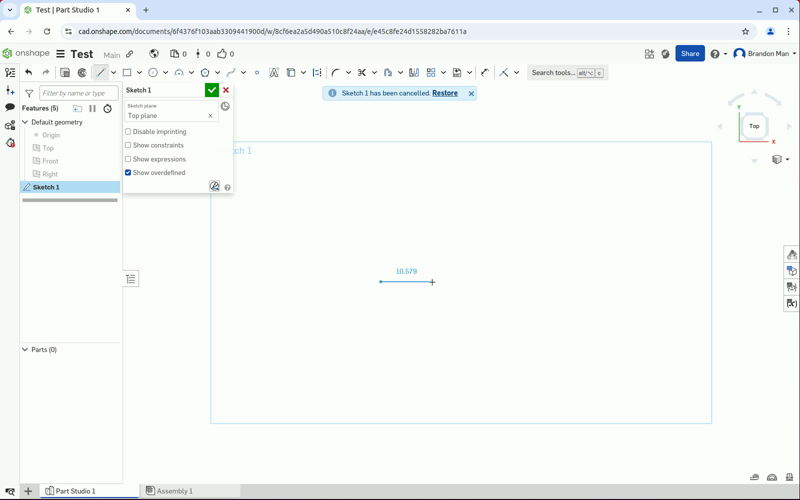
key_up(shift)
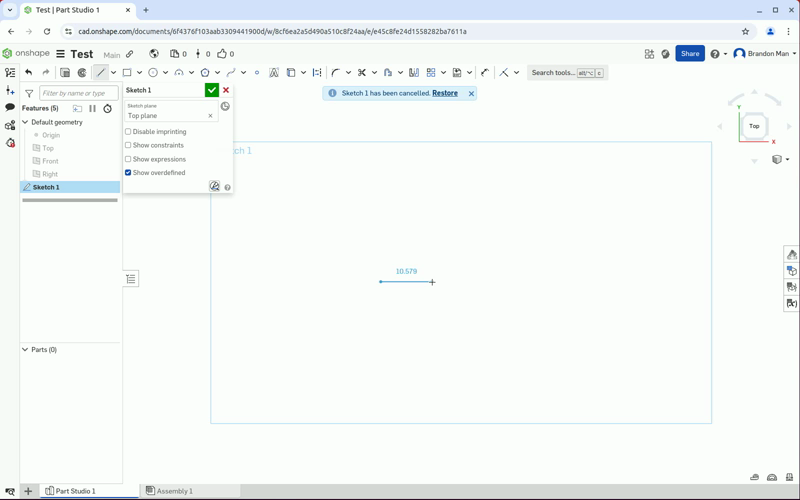
key_down(shift)
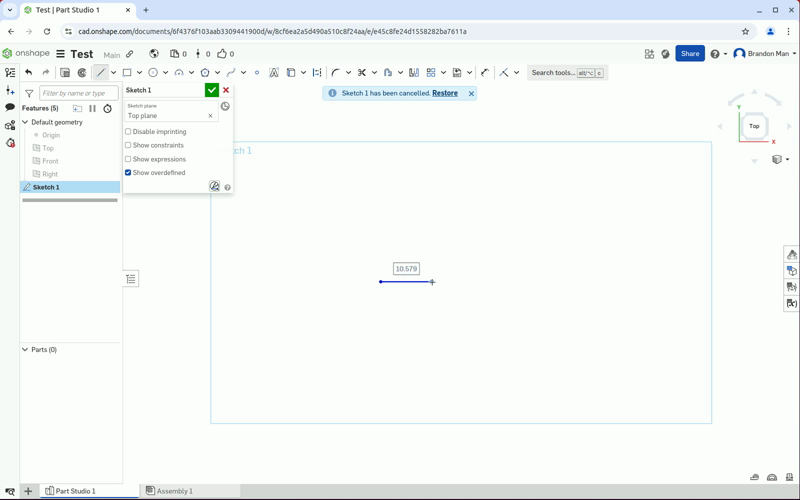
mouse_move(462, 281)
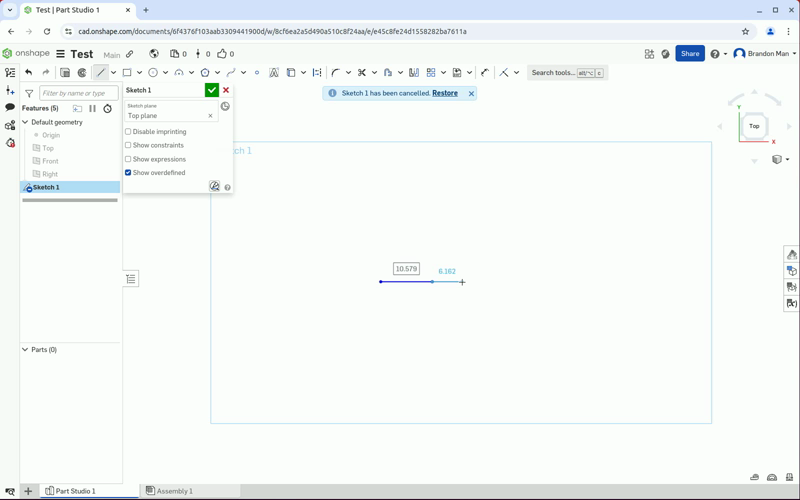
mouse_move(432, 230)
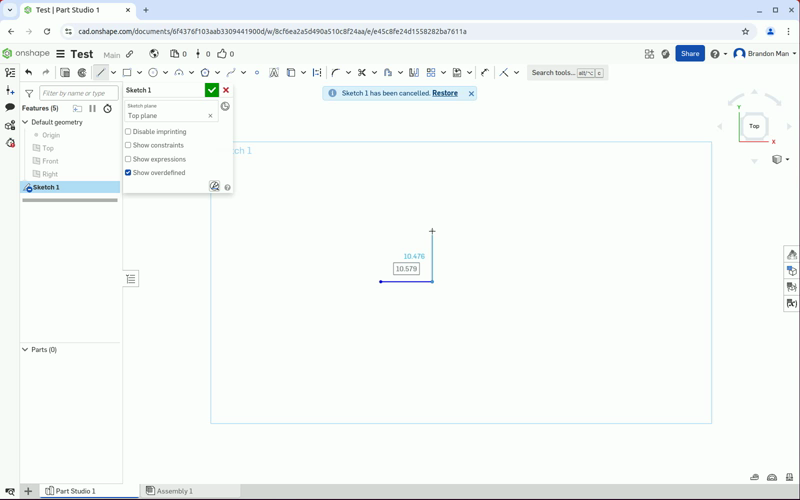
click(432, 230)
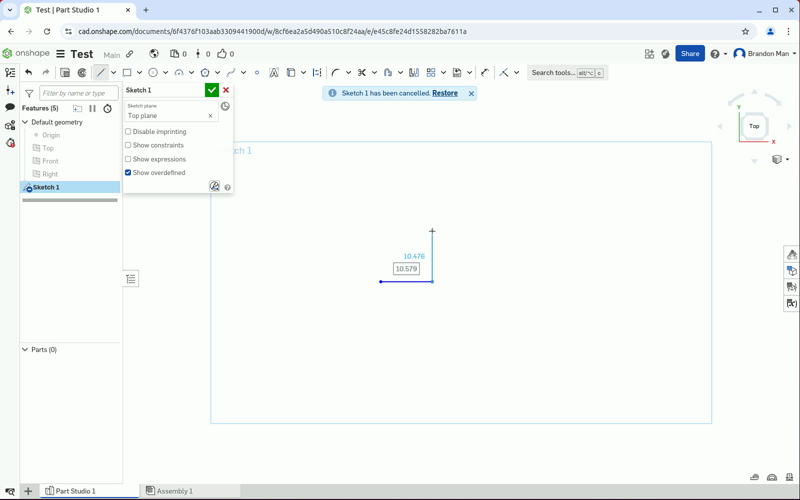
key_up(shift)
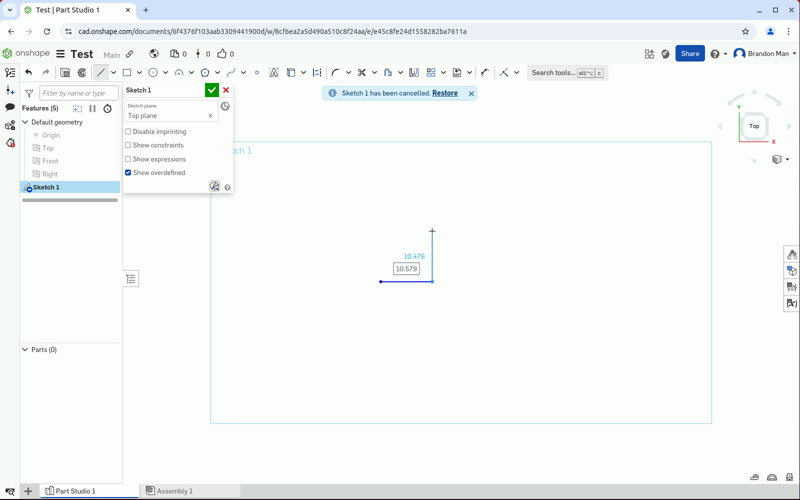
key_down(shift)
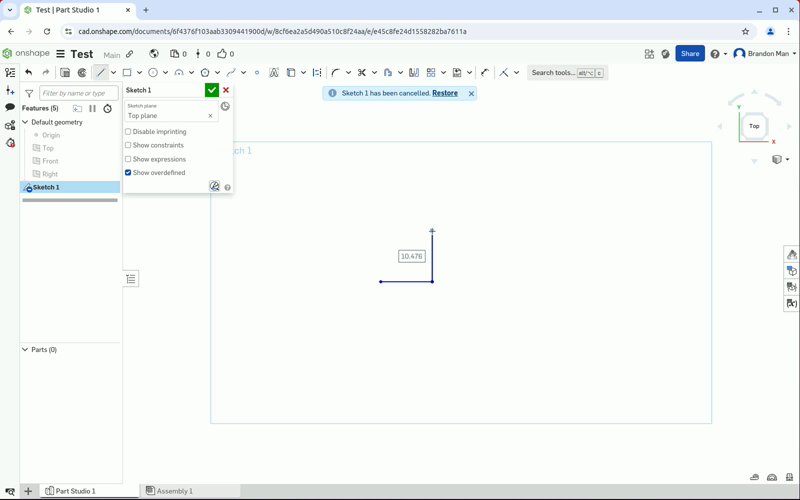
mouse_move(462, 230)
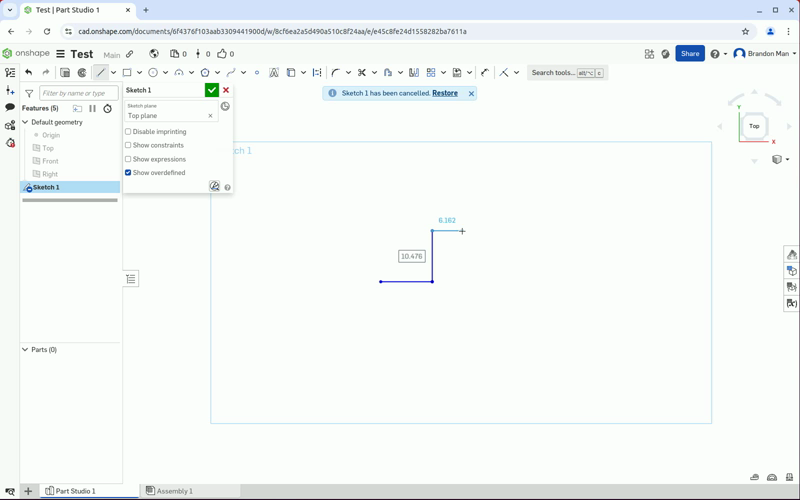
mouse_move(380, 230)
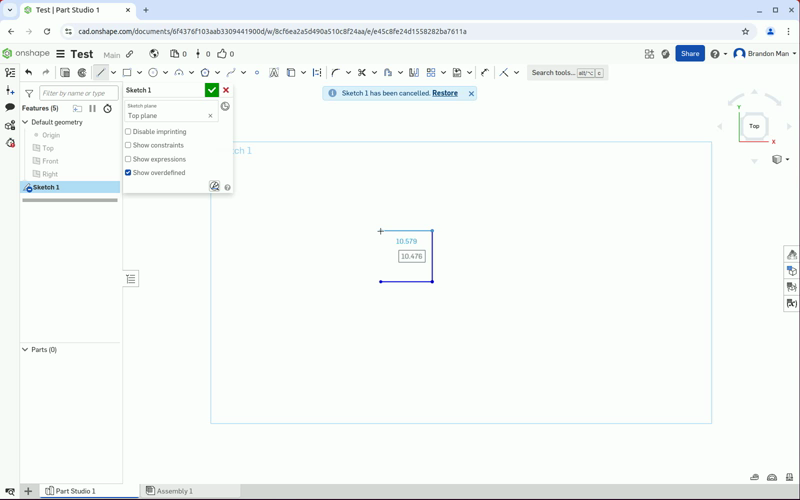
click(380, 230)
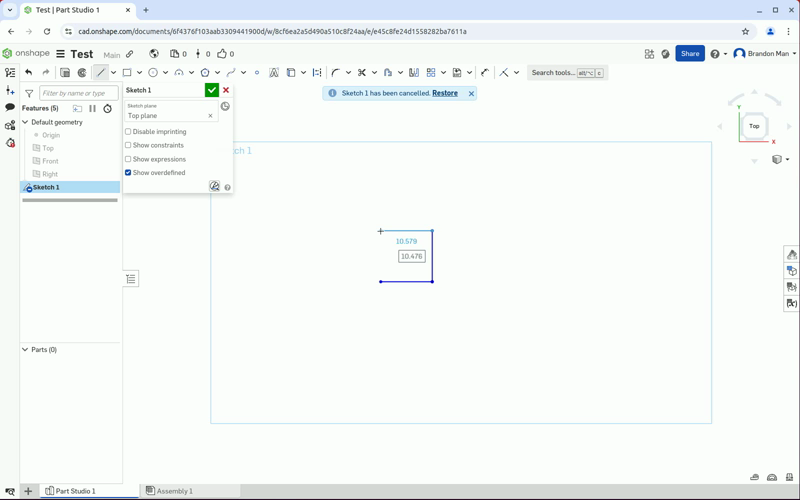
key_up(shift)
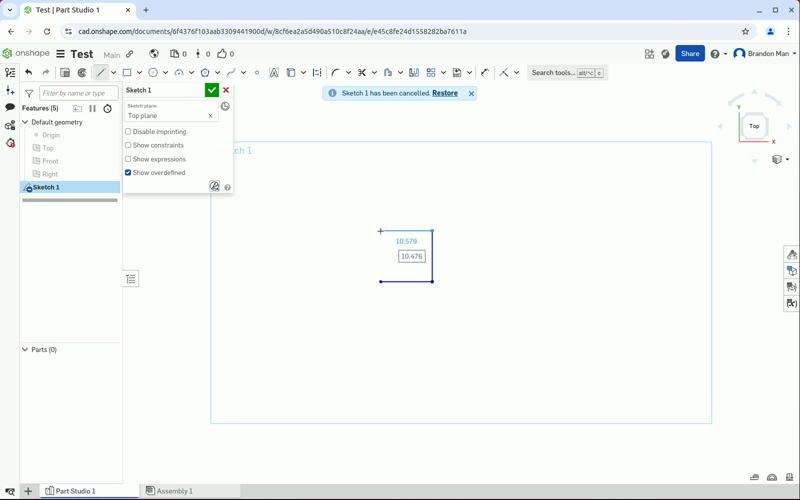
mouse_move(410, 230)
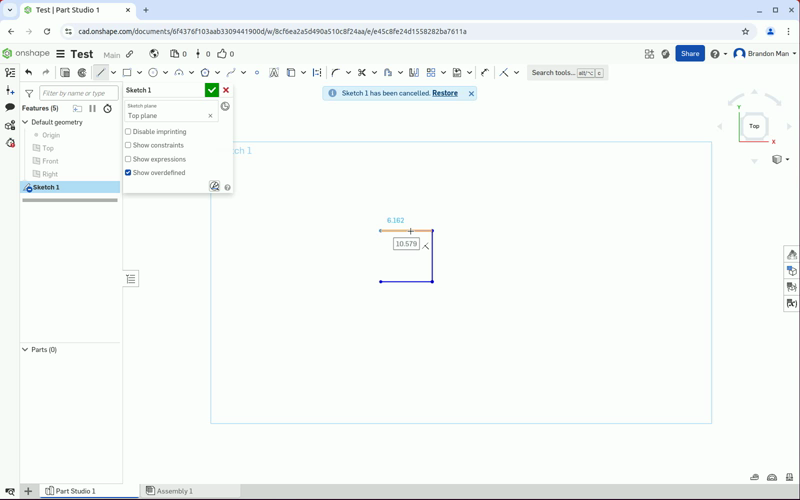
key_down(shift)
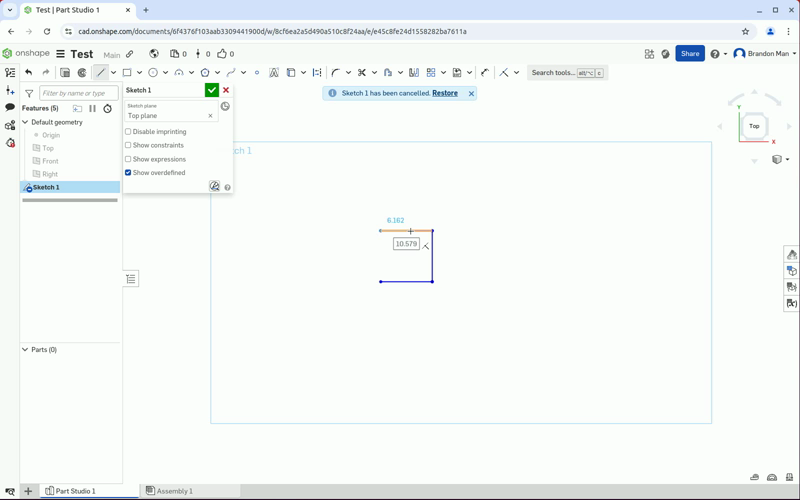
mouse_move(380, 281)
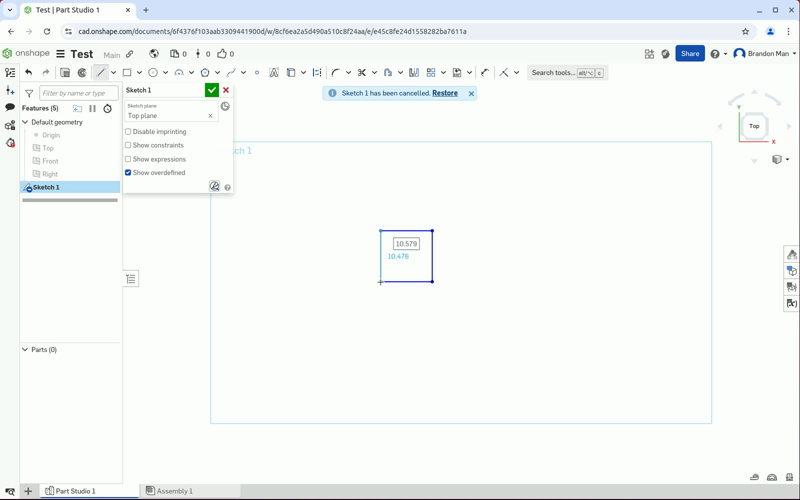
key_up(shift)
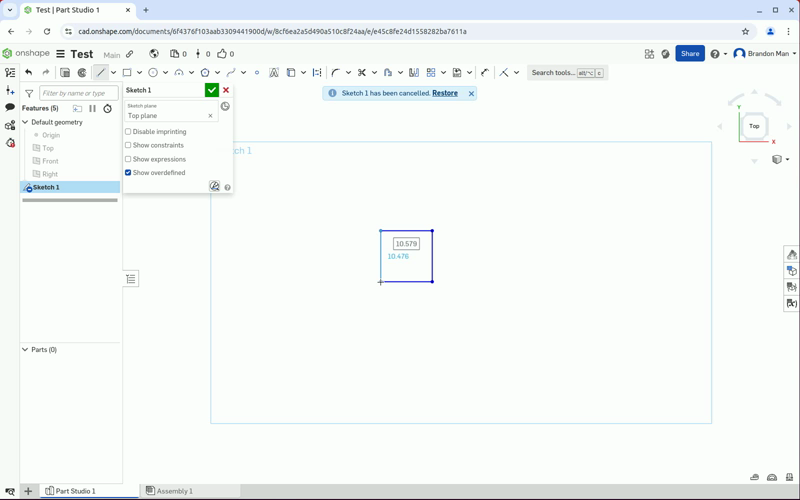
click(380, 281)
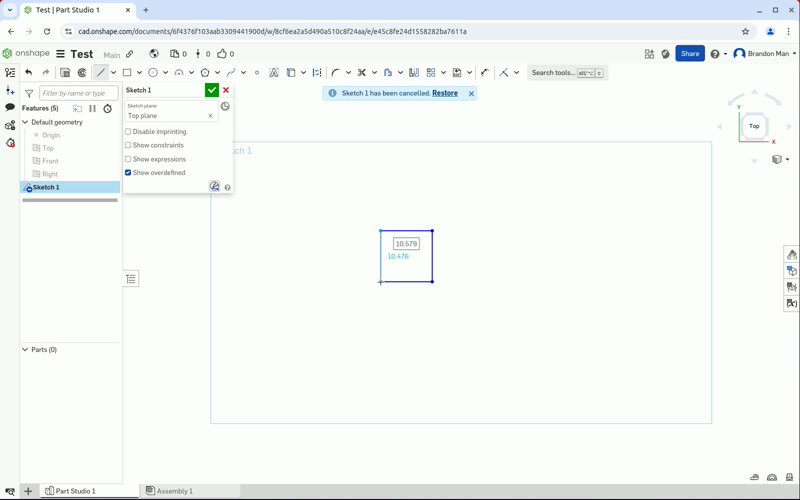
key(esc)
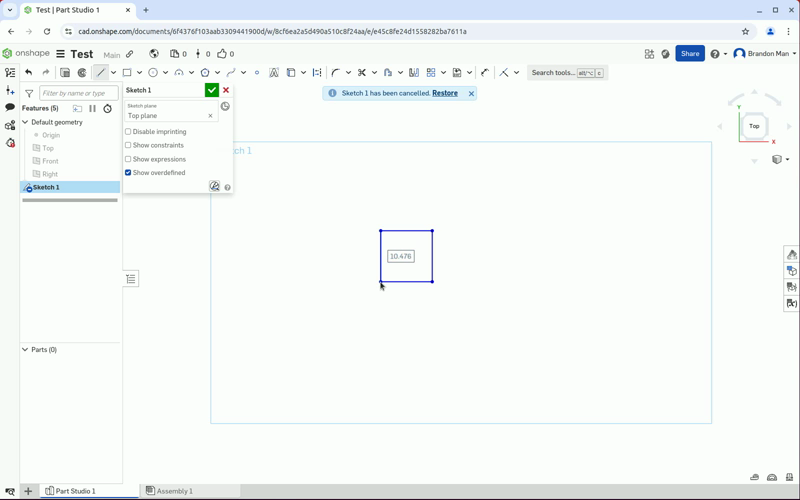
mouse_move(418, 272)
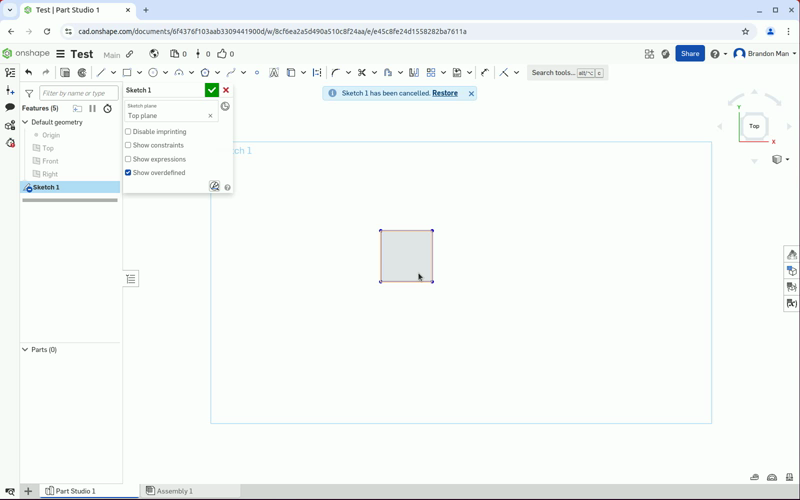
click(418, 272)
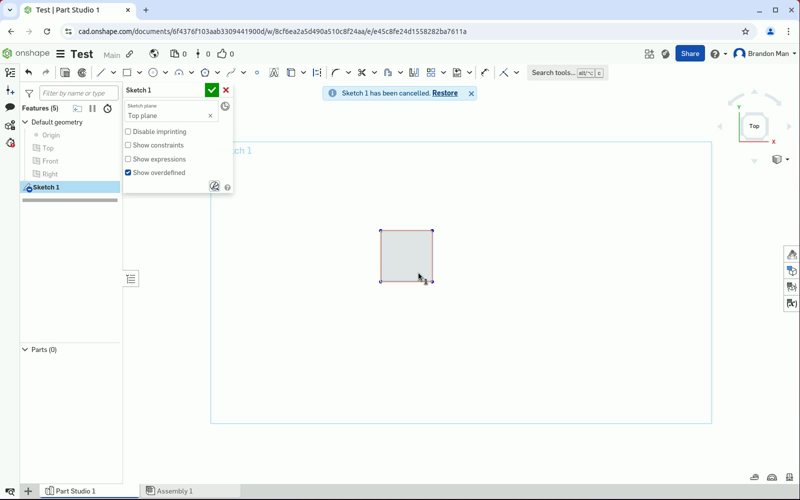
mouse_move(73, 352)
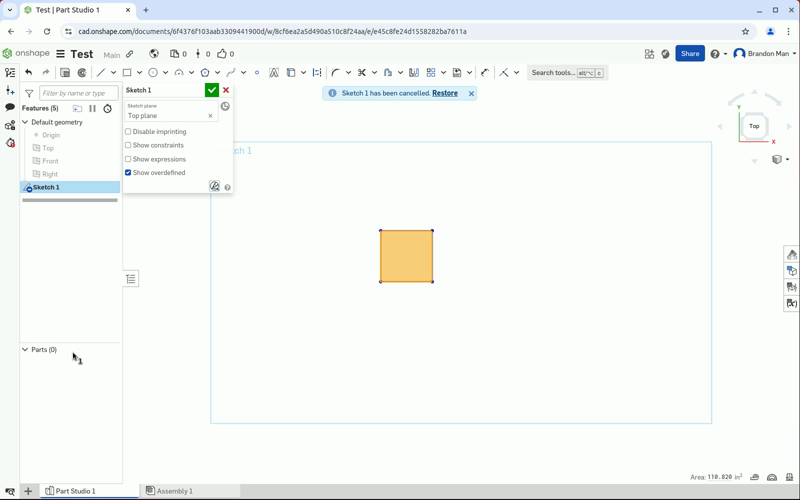
key(shift+y)
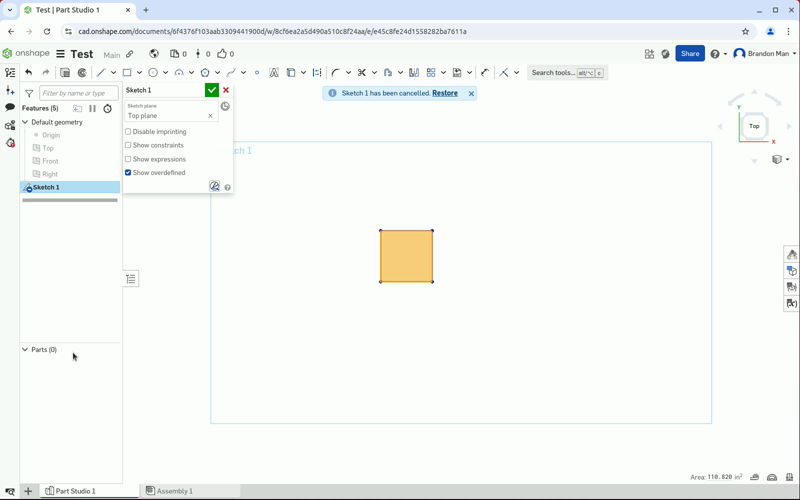
key(shift+e)
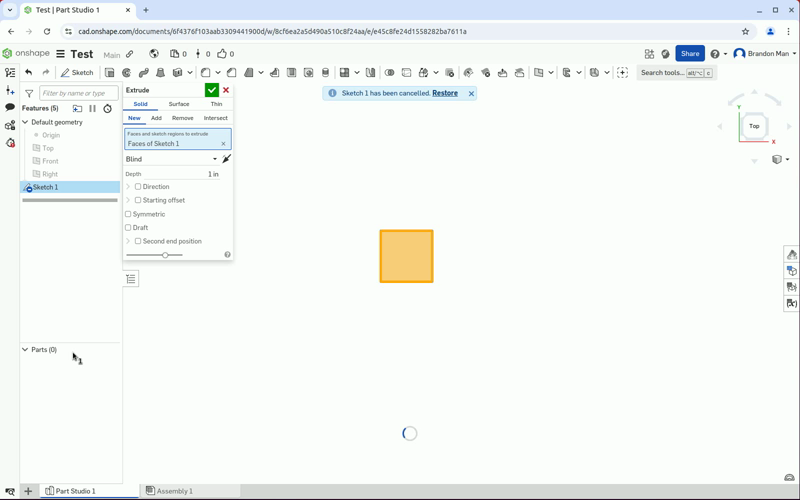
mouse_move(143, 106)
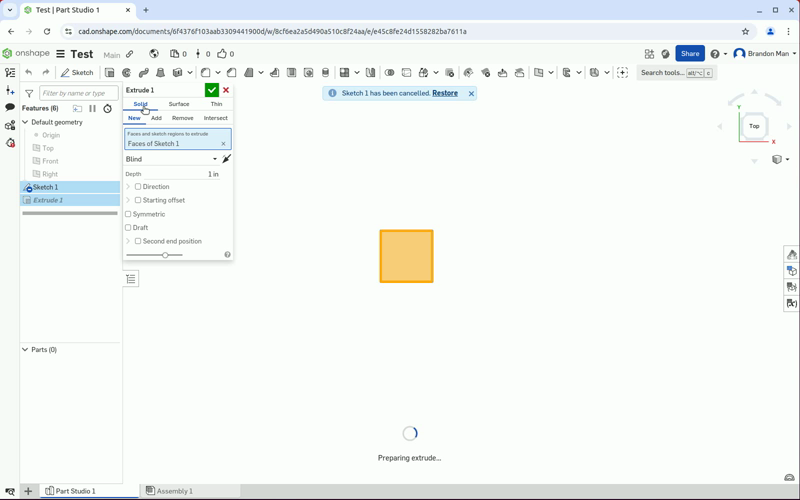
click(143, 106)
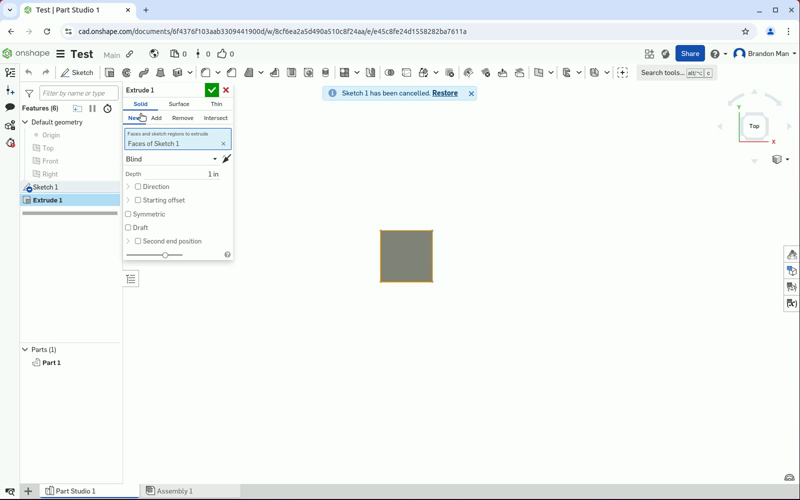
mouse_move(137, 120)
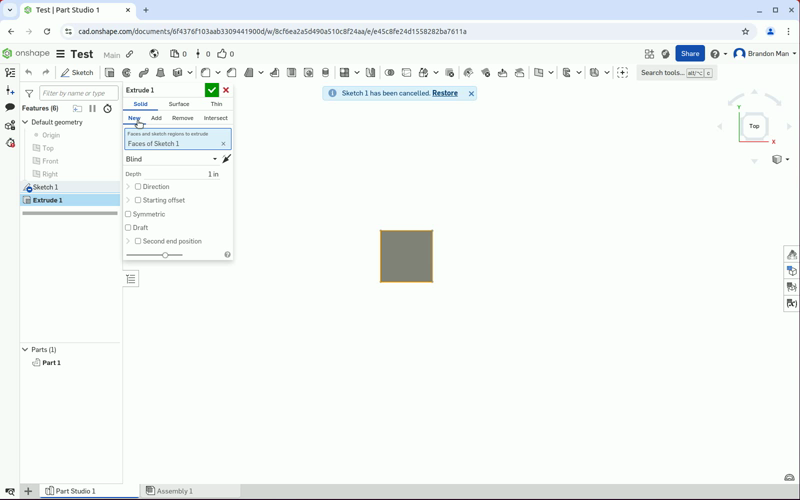
click(137, 120)
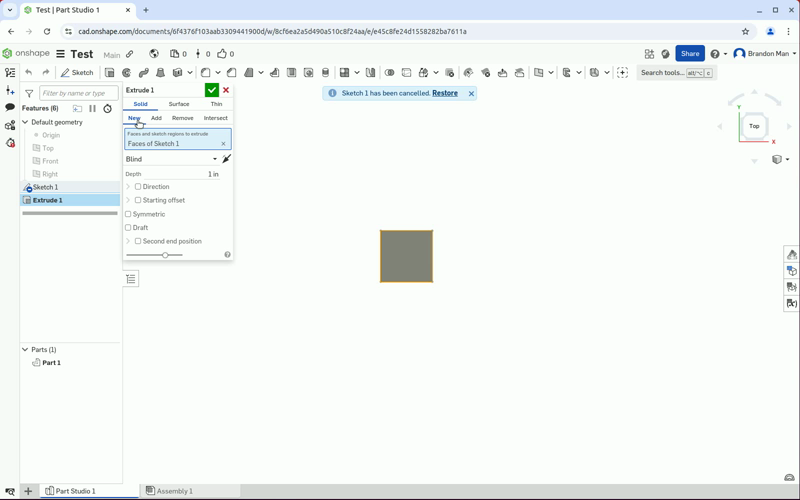
key(tab, 4)
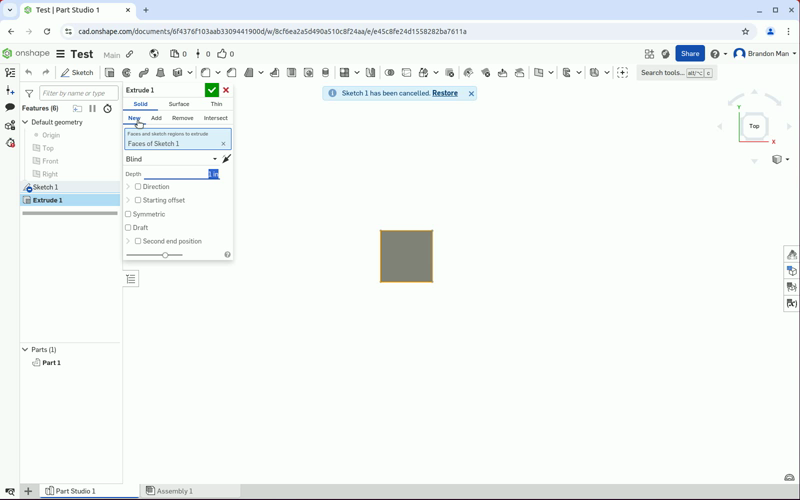
text(17.813)
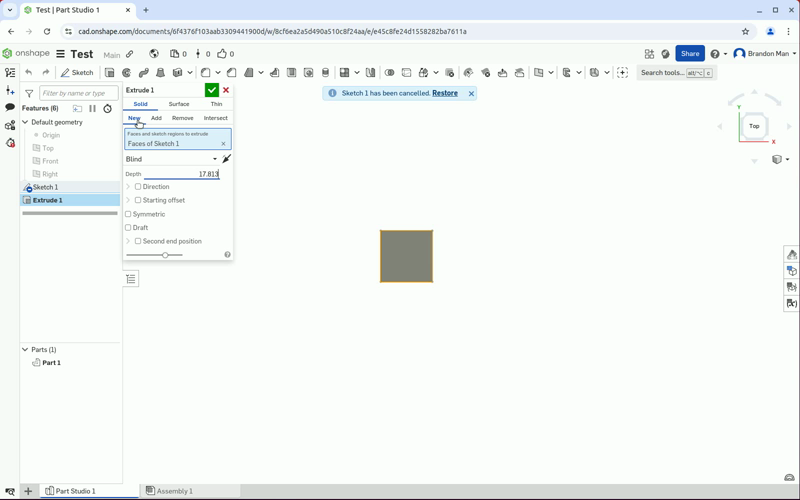
key(enter)
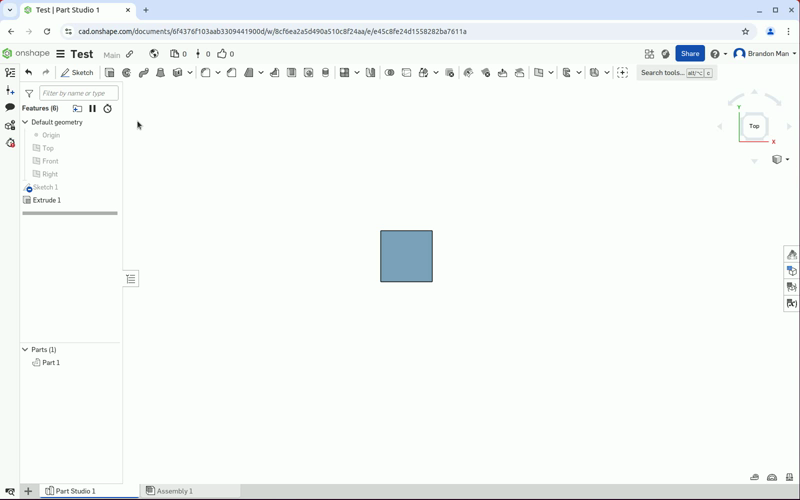
key(shift+h)
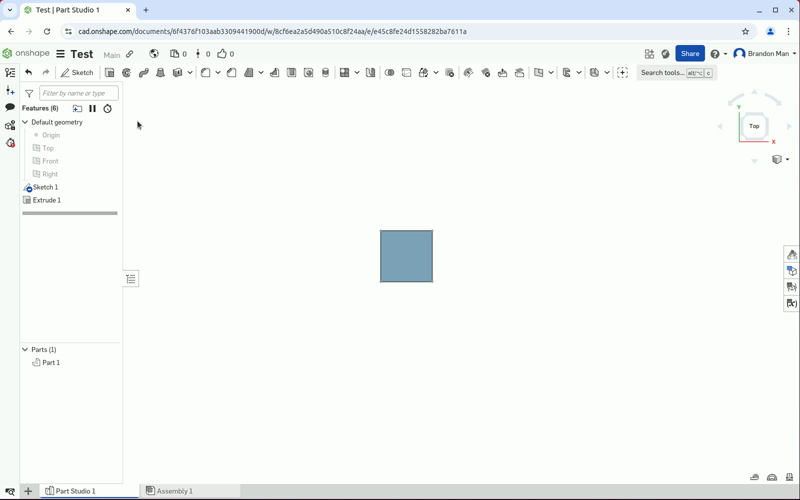
key(shift+h)
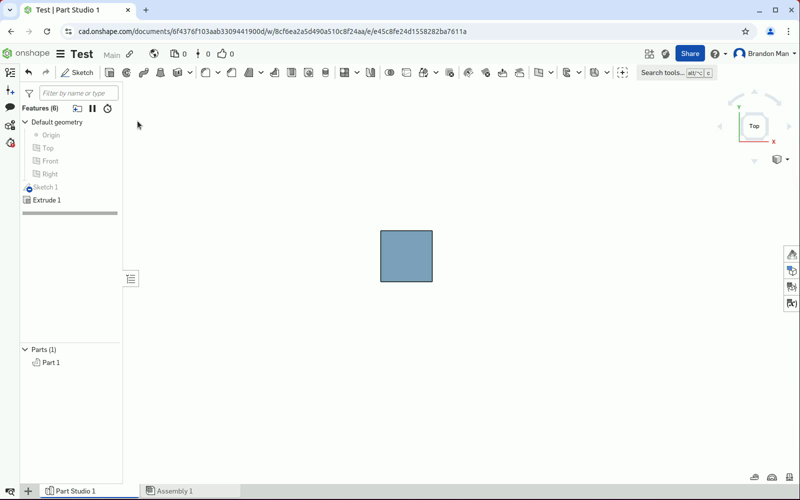
mouse_move(73, 189)
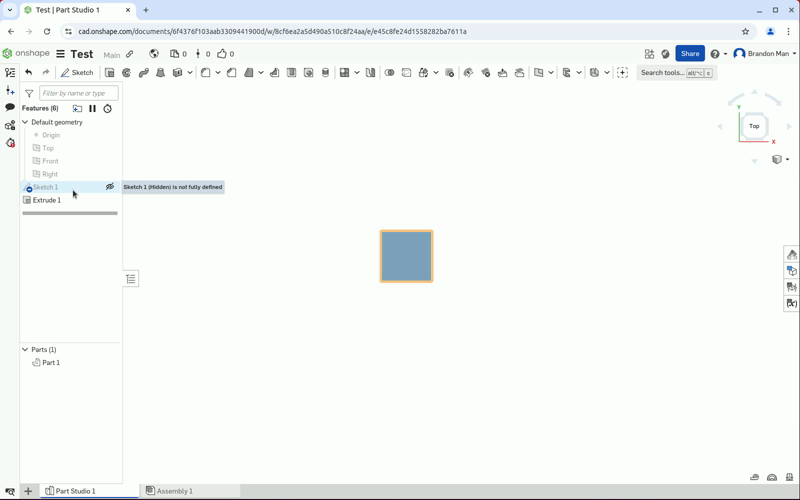
click(73, 189)
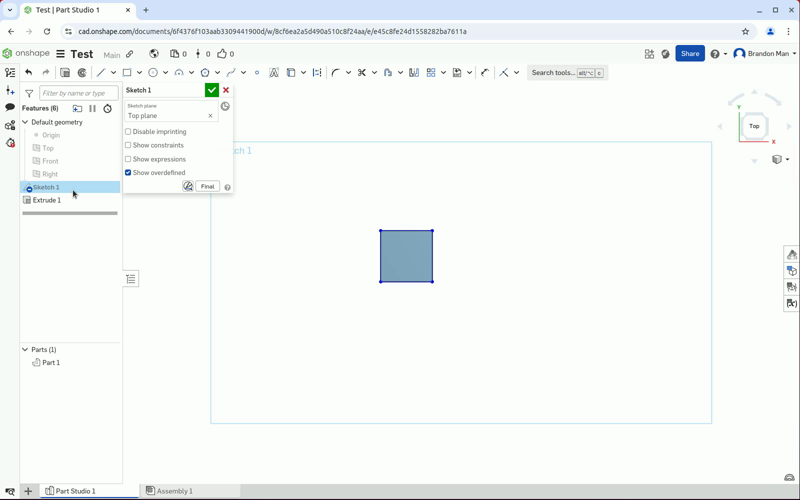
mouse_move(229, 92)
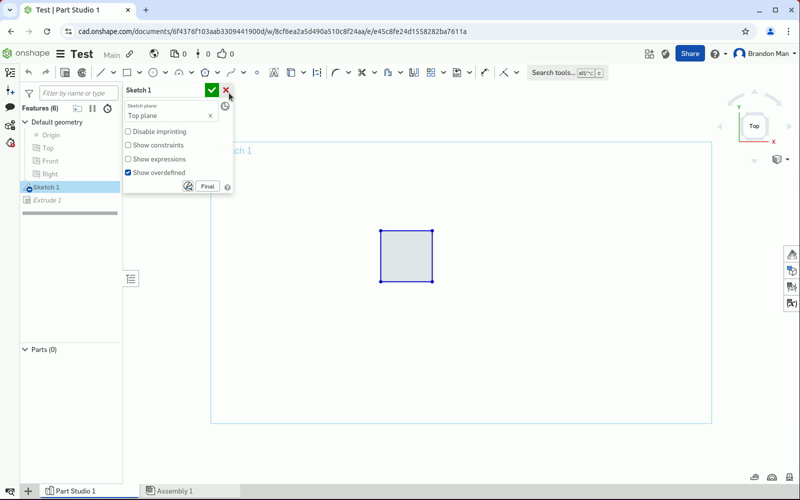
click(229, 92)
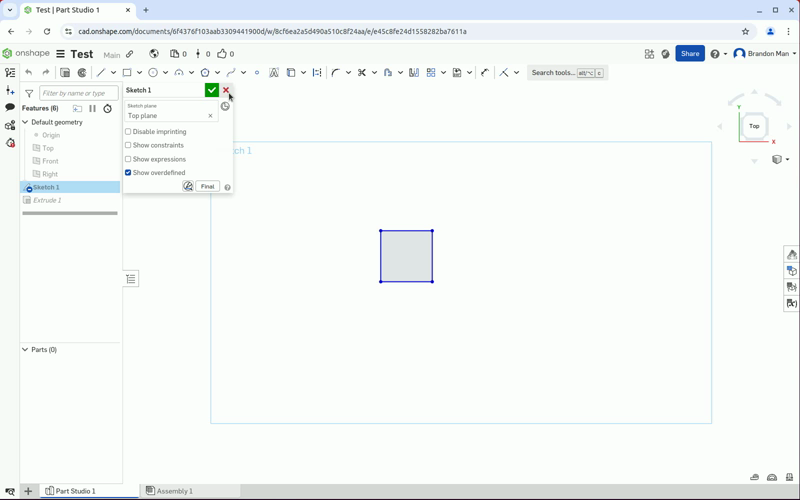
key(shift+s)
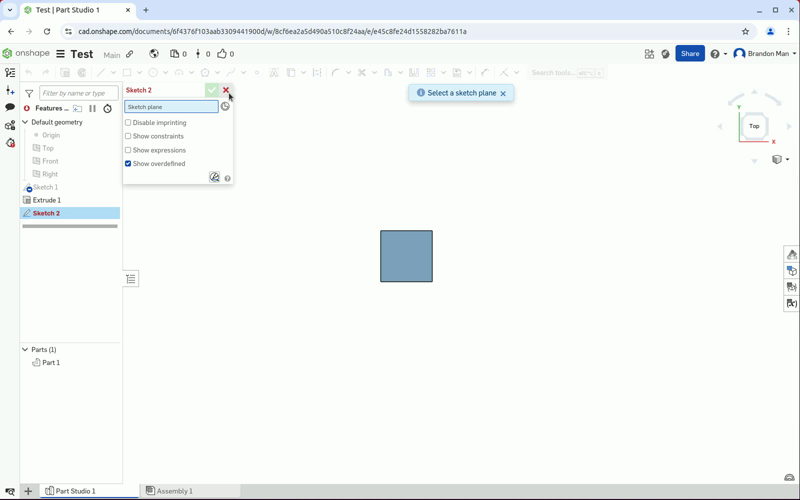
mouse_move(73, 150)
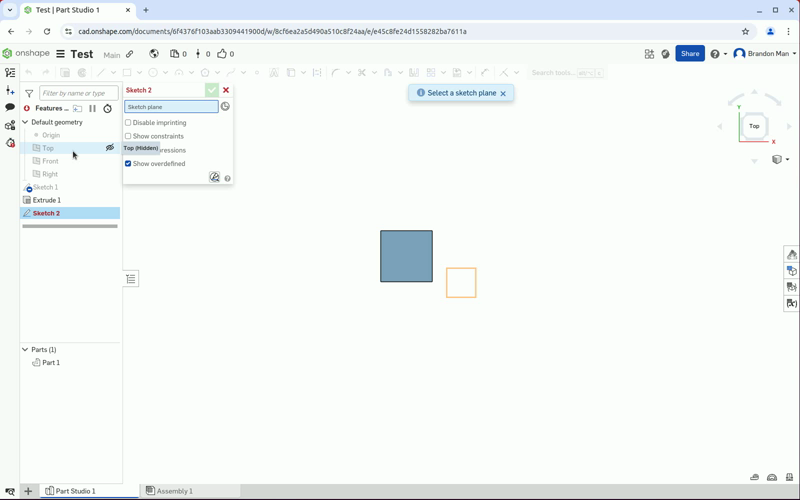
click(73, 150)
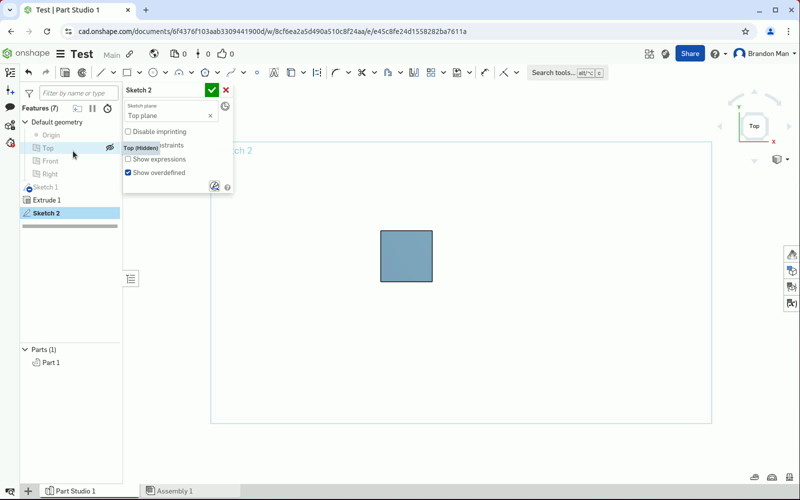
mouse_move(73, 352)
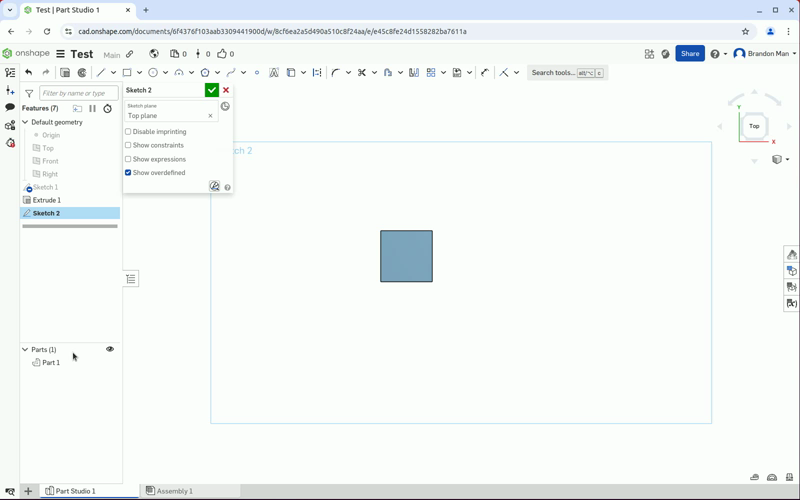
key(y)
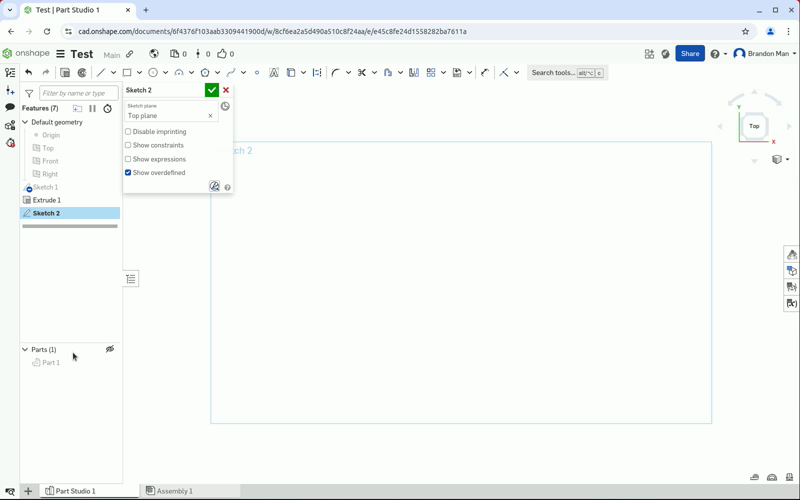
key(l)
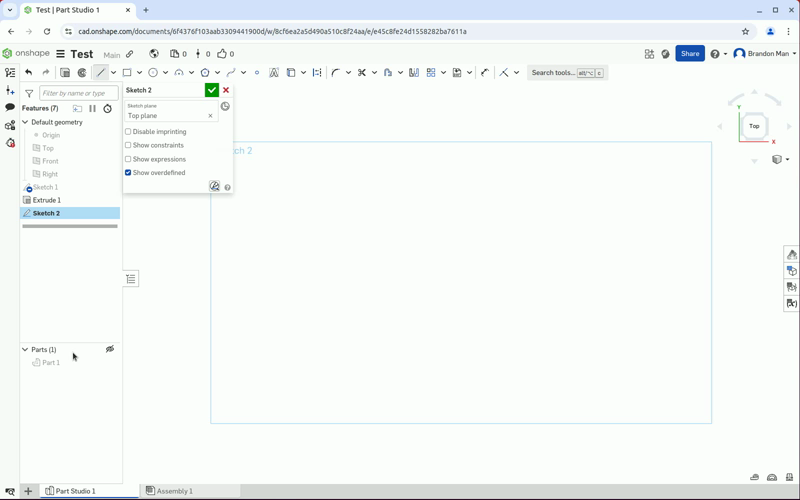
key_down(shift)
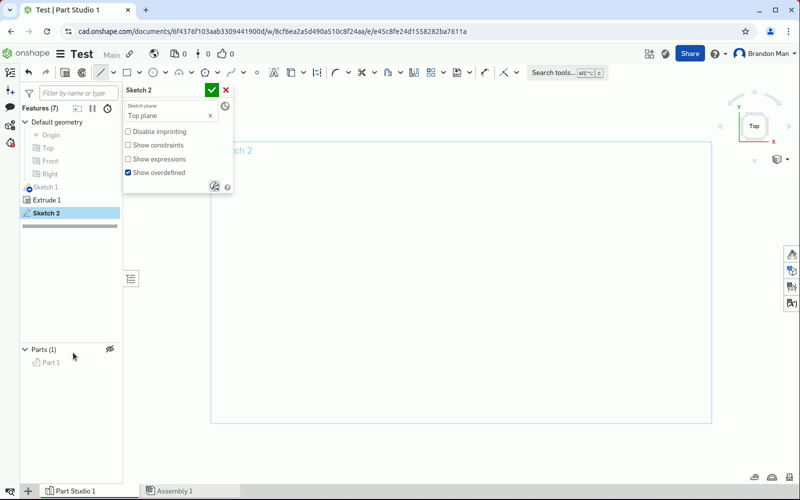
mouse_move(377, 220)
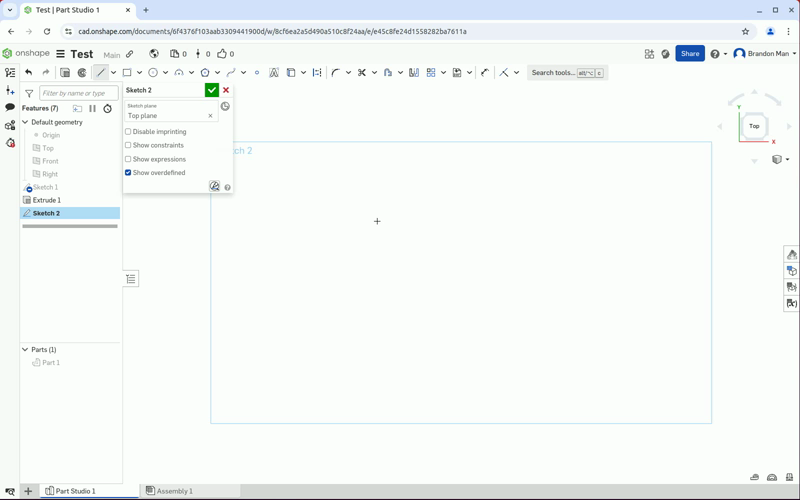
click(377, 220)
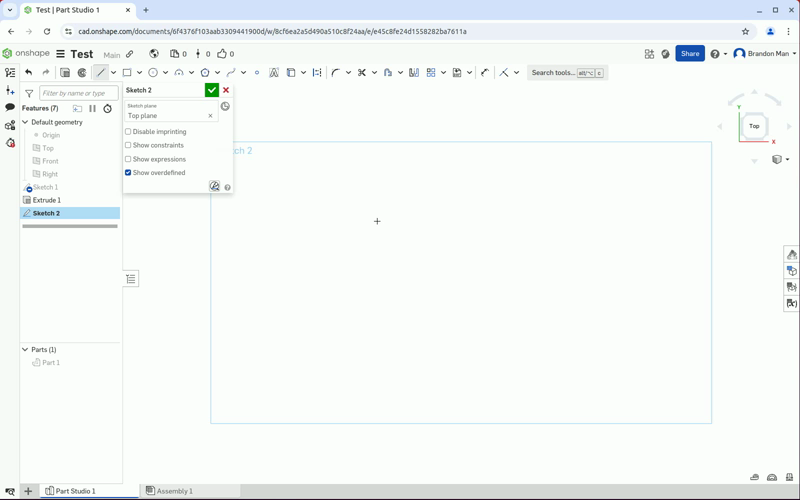
key_up(shift)
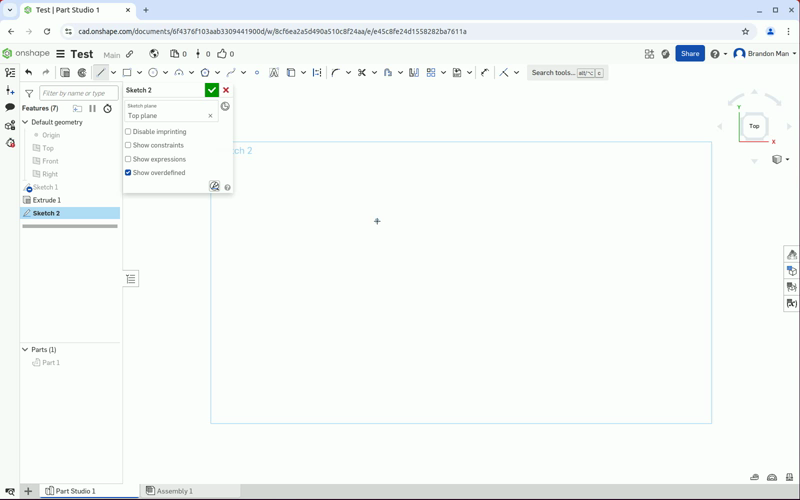
key_down(shift)
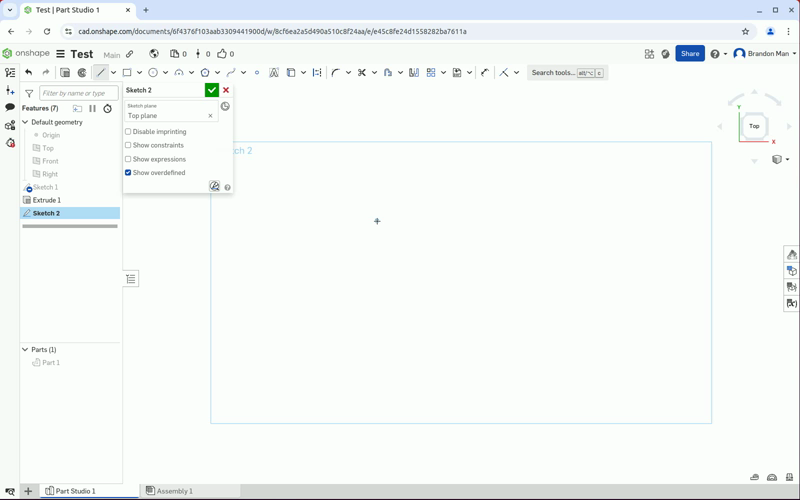
mouse_move(407, 220)
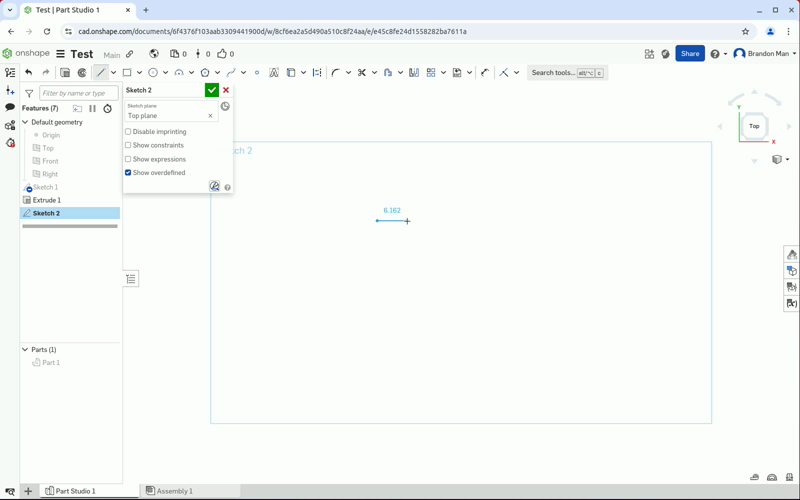
mouse_move(428, 220)
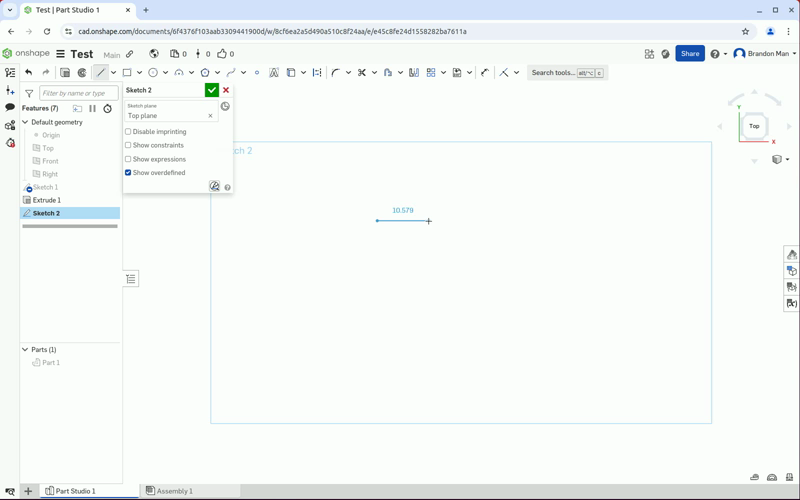
click(428, 220)
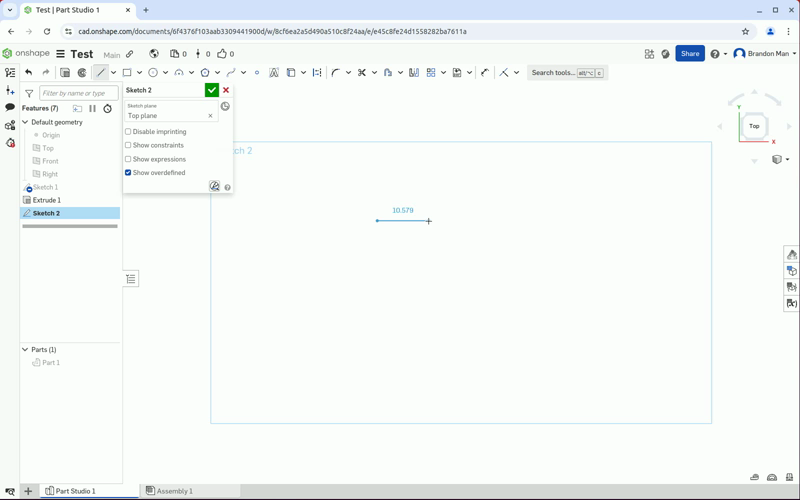
key_up(shift)
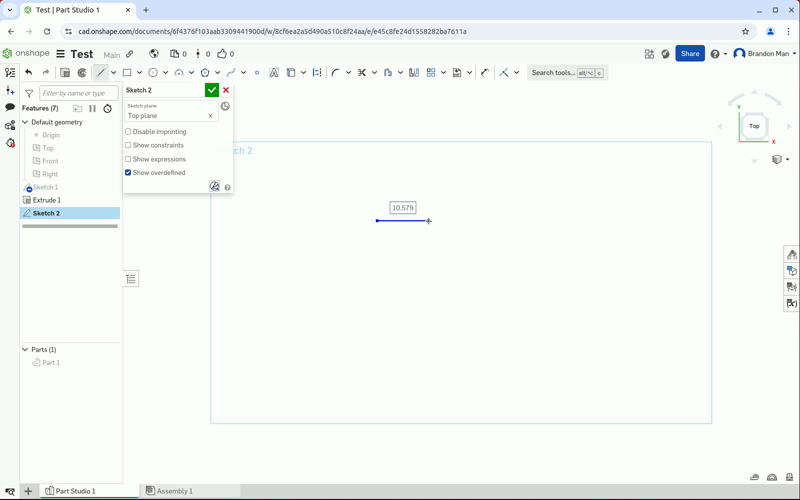
key_down(shift)
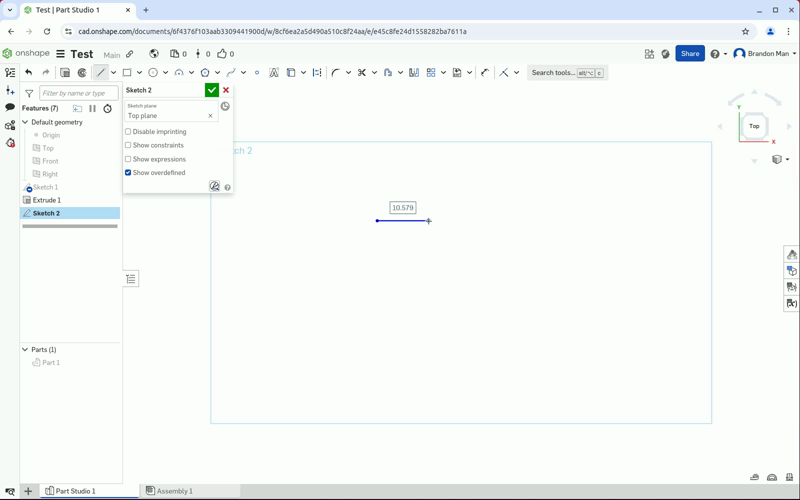
mouse_move(458, 220)
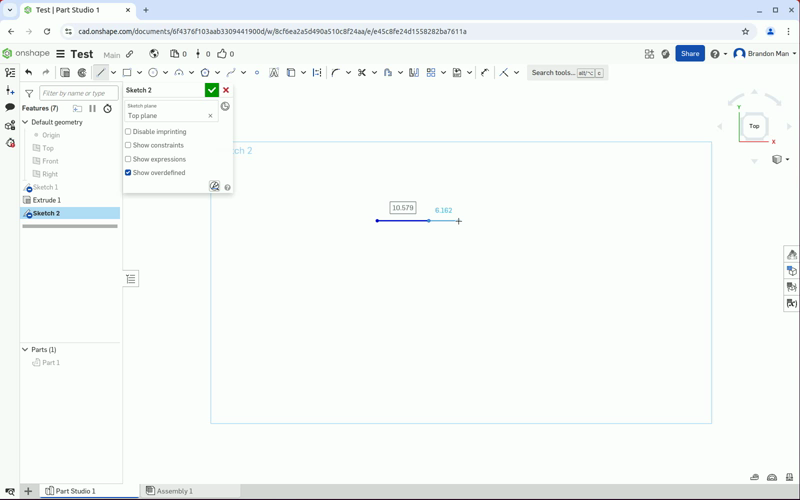
mouse_move(428, 169)
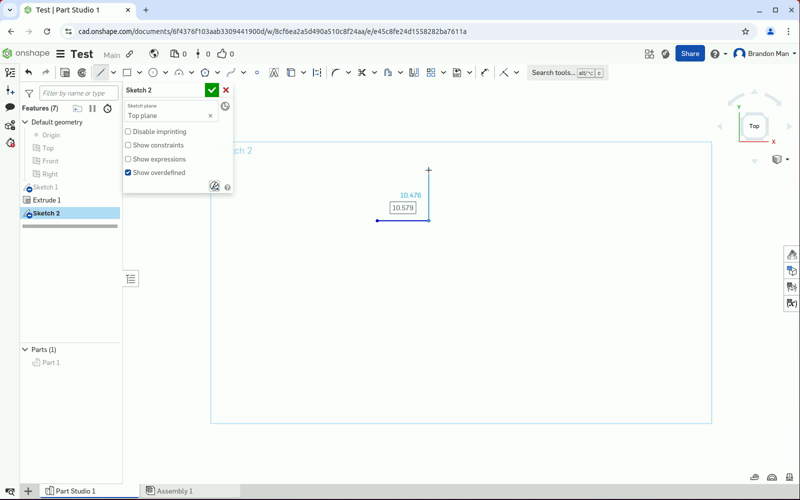
click(428, 169)
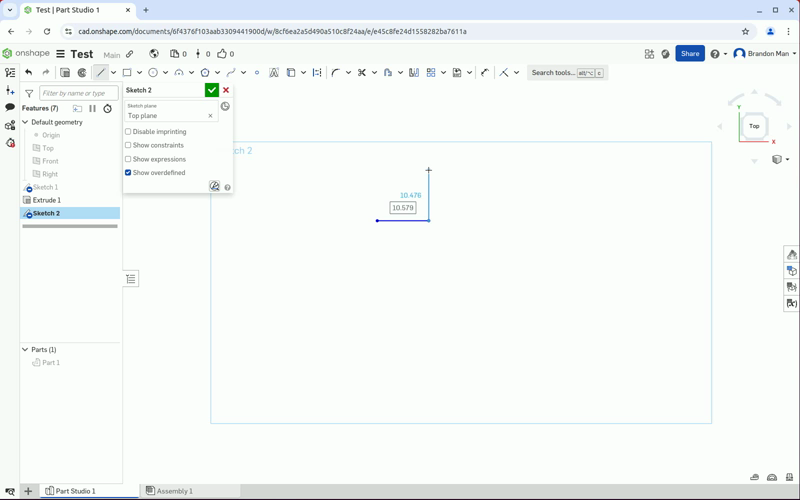
key_up(shift)
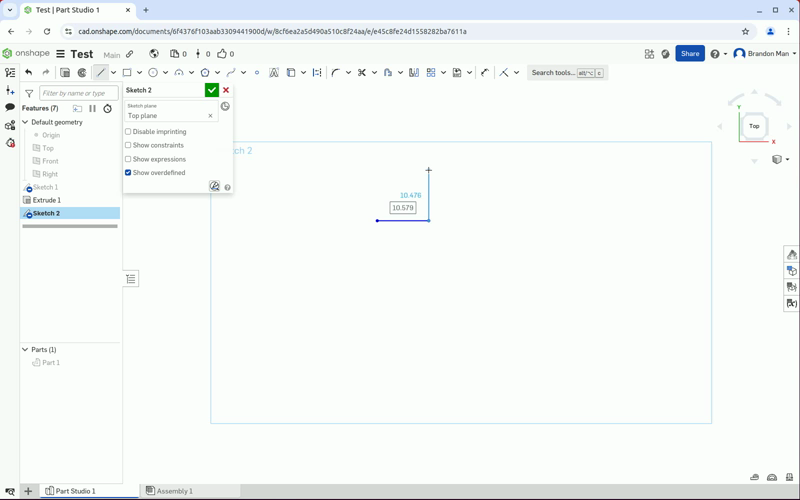
key_down(shift)
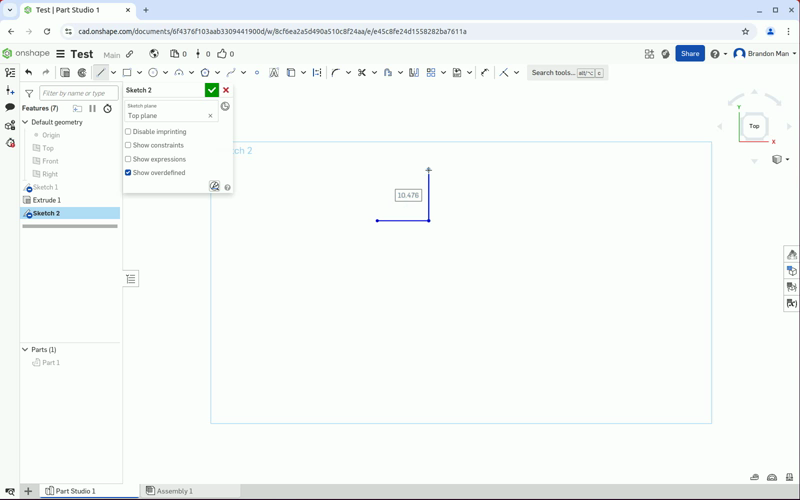
mouse_move(458, 169)
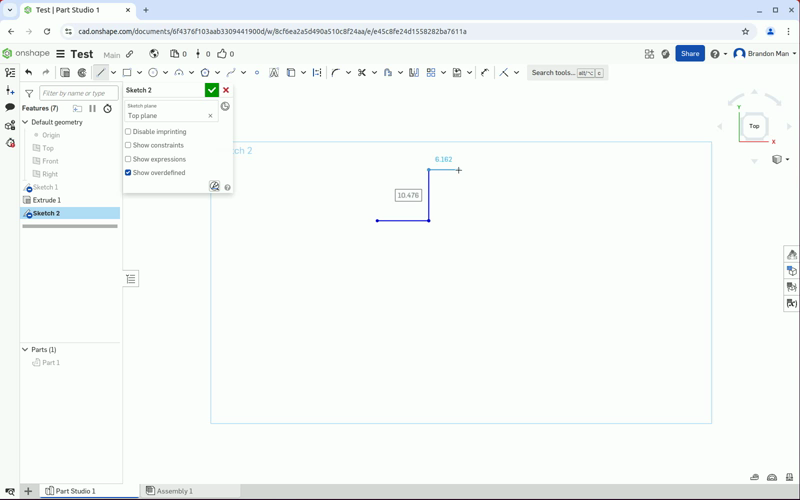
mouse_move(377, 169)
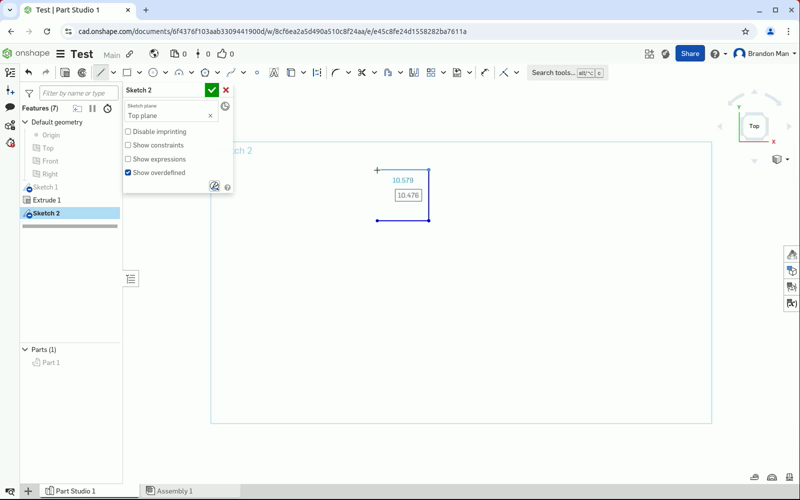
click(377, 169)
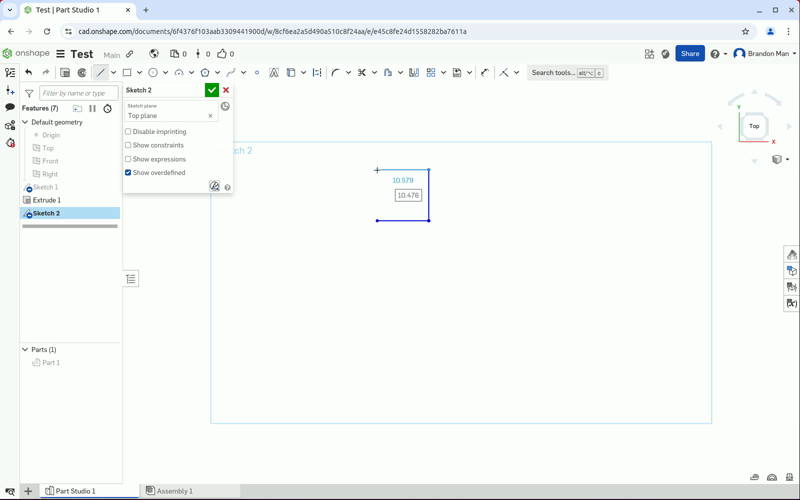
key_up(shift)
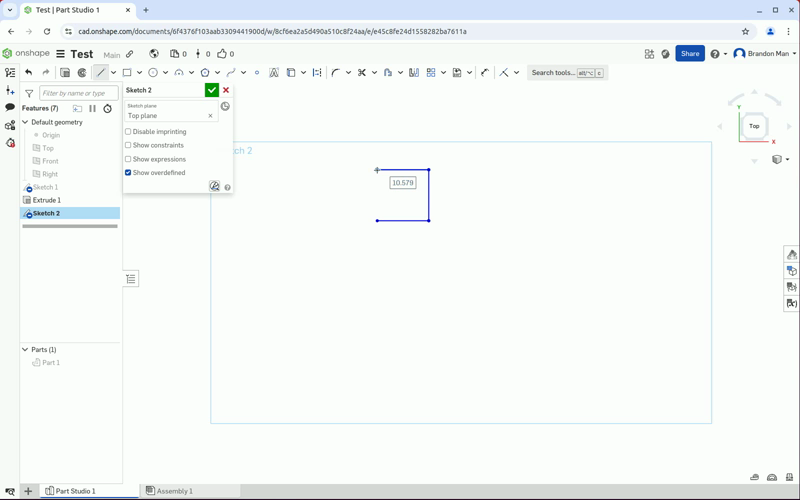
mouse_move(407, 169)
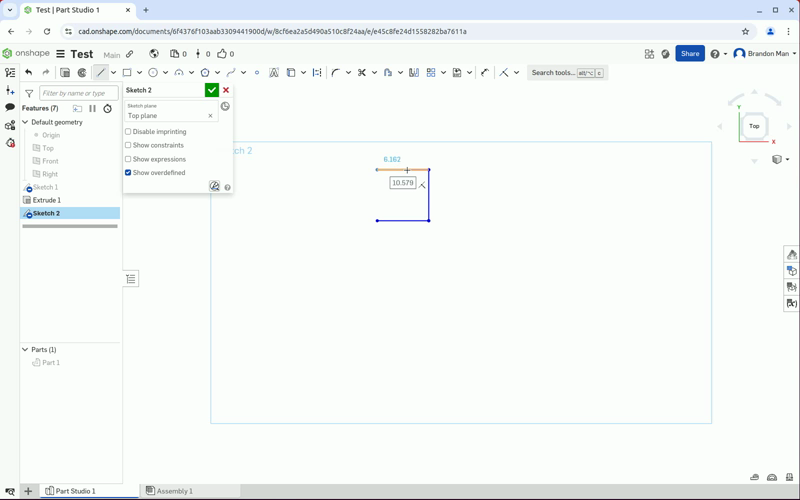
key_down(shift)
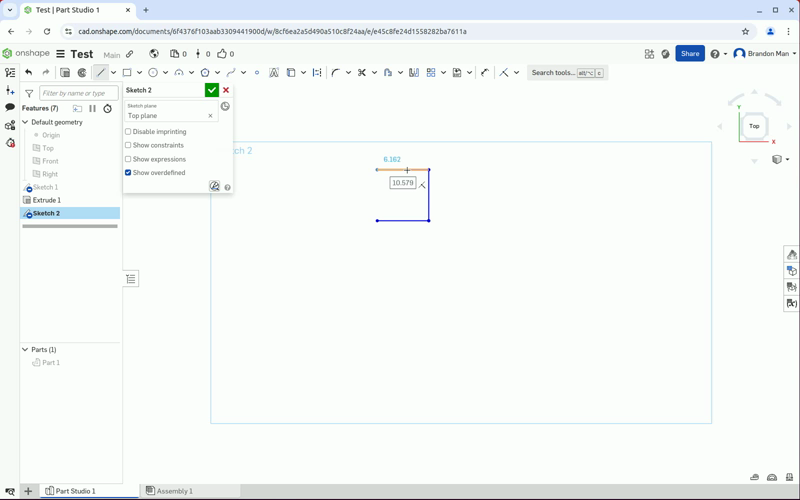
mouse_move(377, 220)
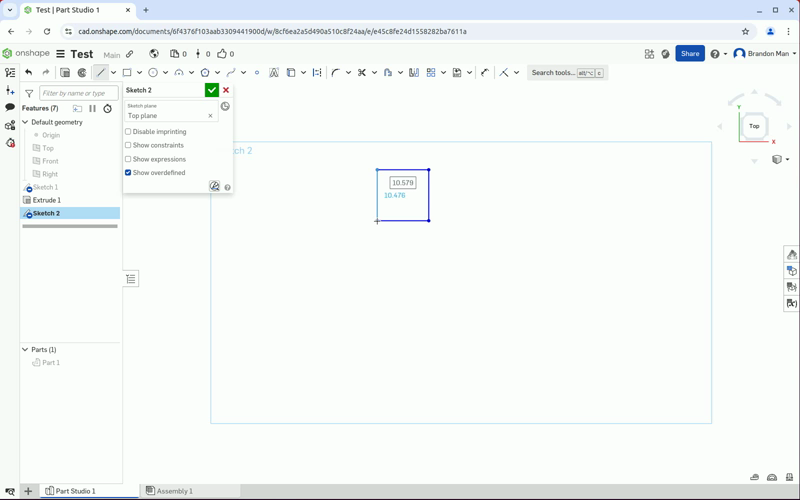
key_up(shift)
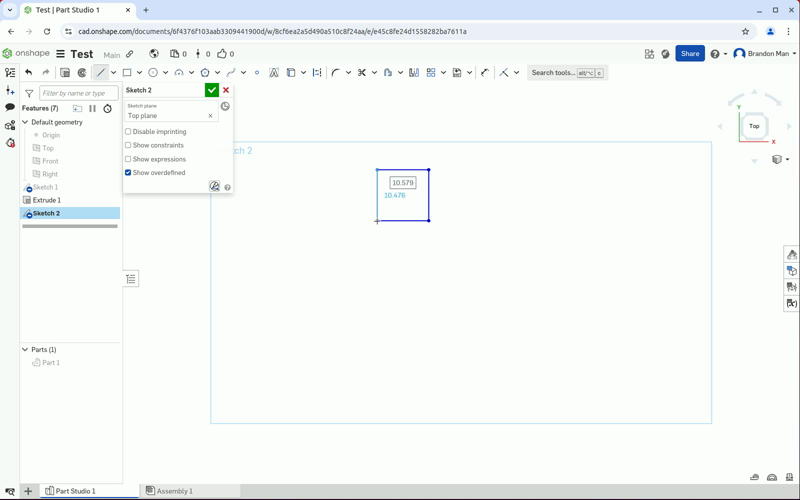
click(377, 220)
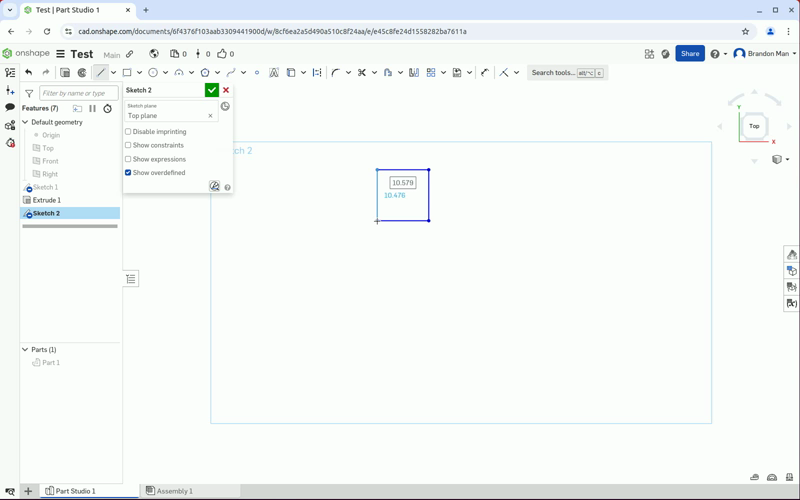
key(esc)
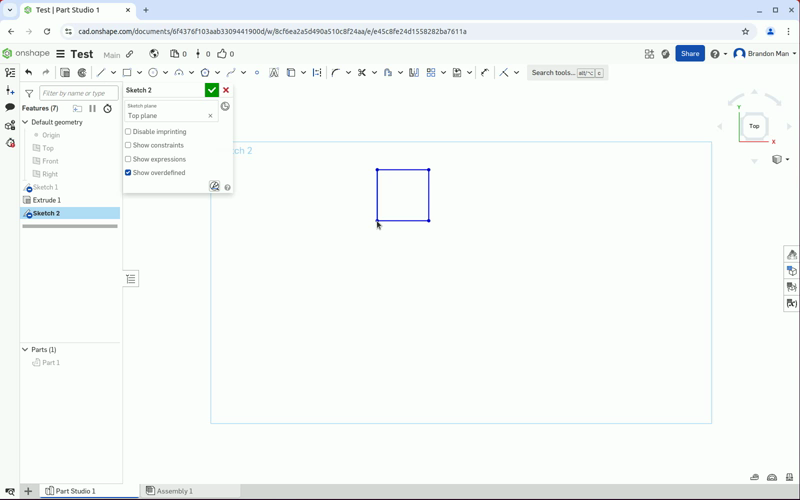
mouse_move(380, 189)
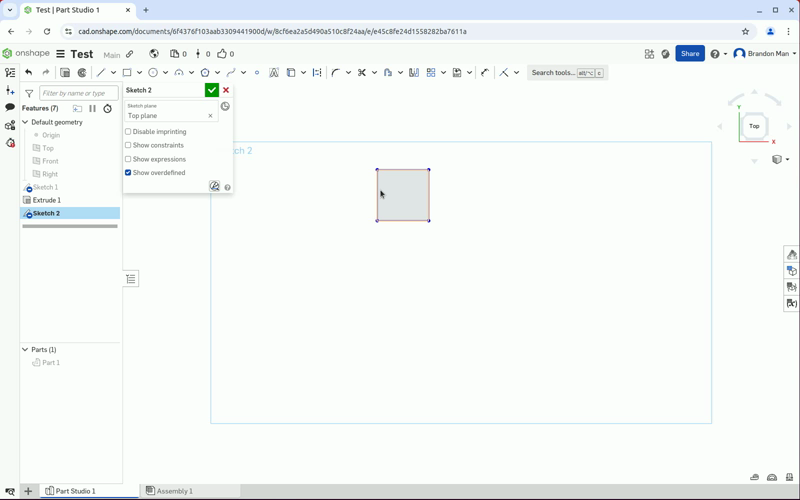
click(380, 189)
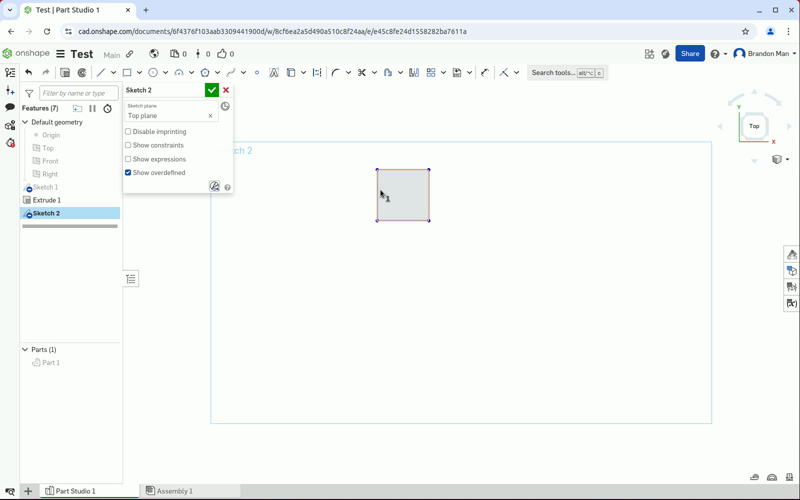
mouse_move(73, 352)
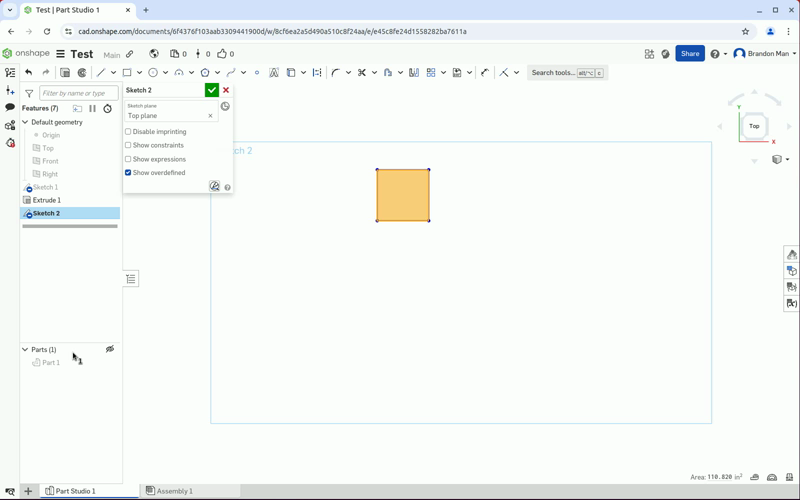
key(shift+y)
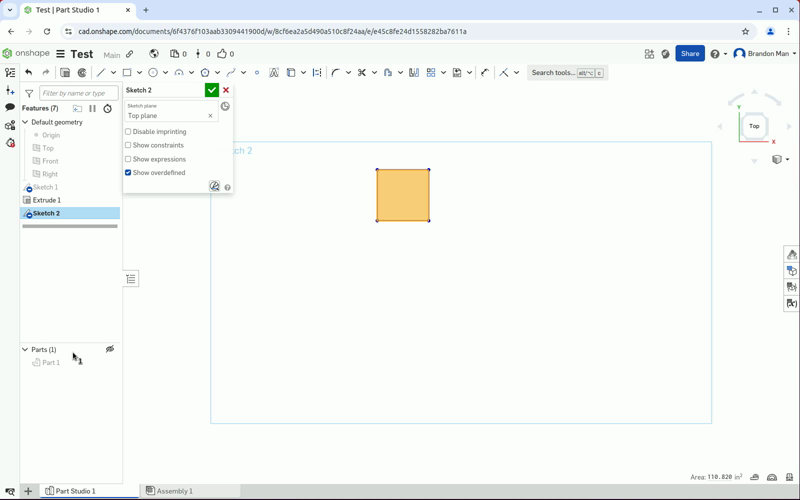
key(shift+e)
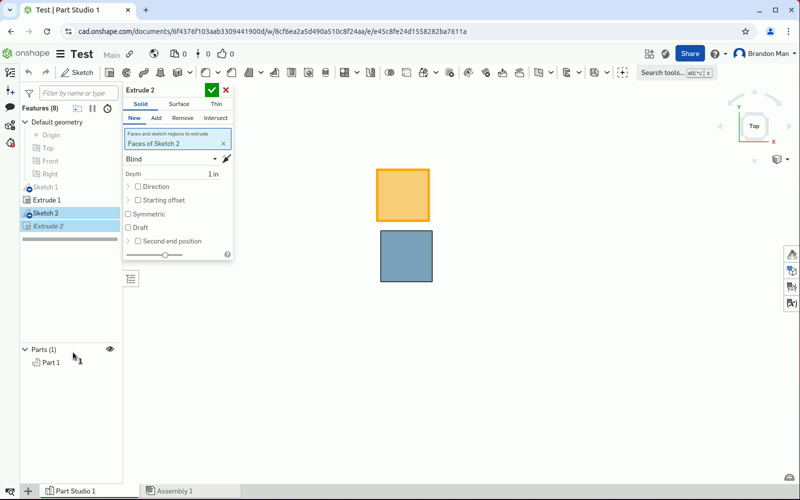
mouse_move(143, 106)
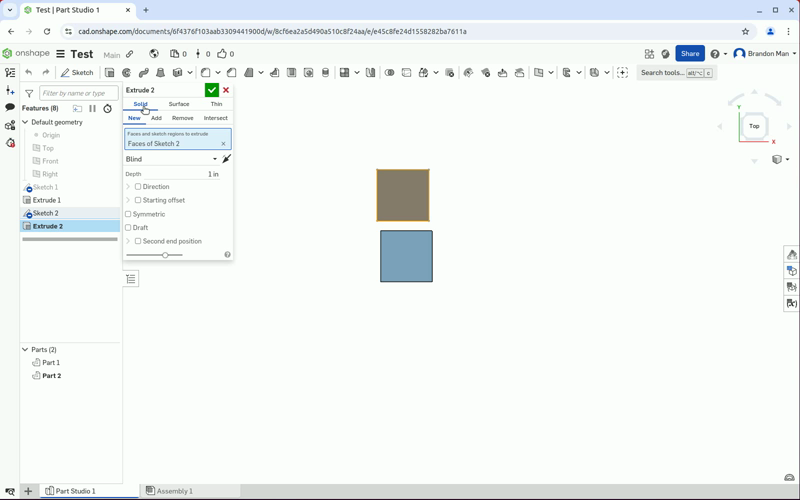
click(143, 106)
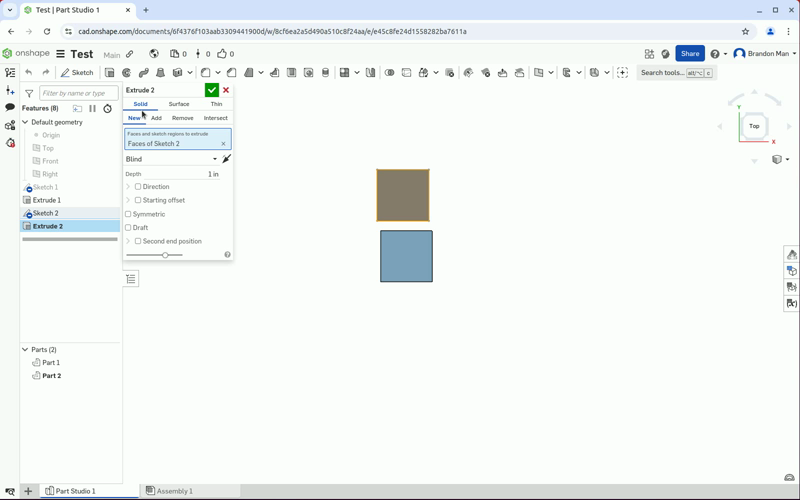
mouse_move(137, 120)
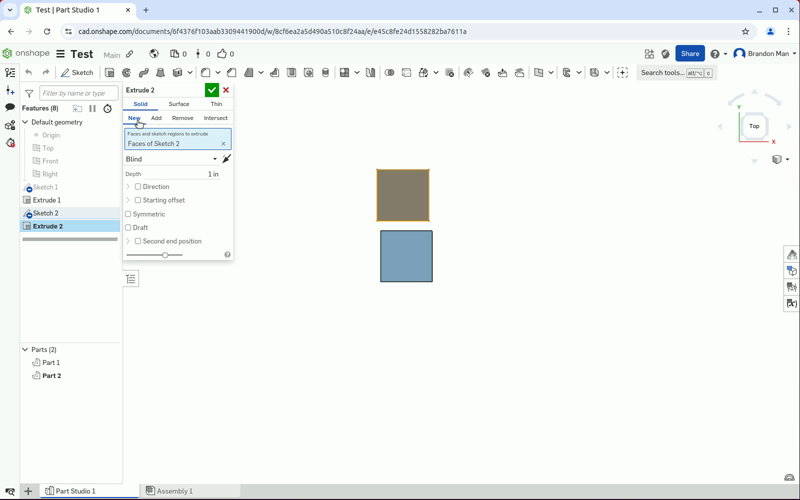
click(137, 120)
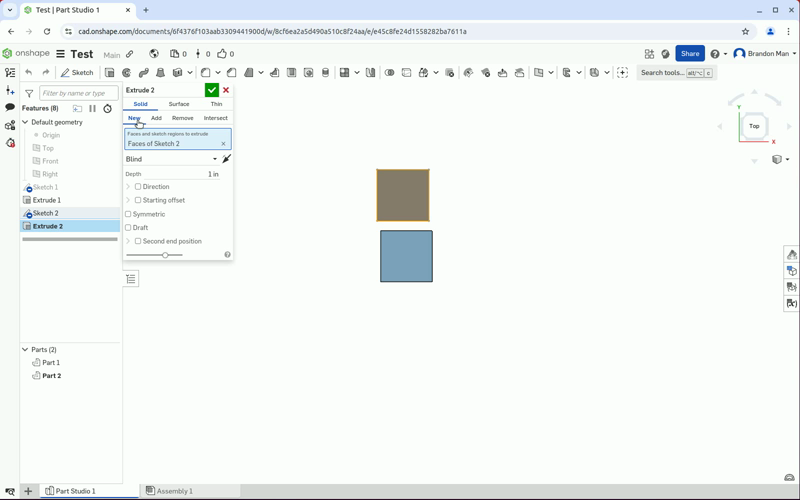
key(tab, 4)
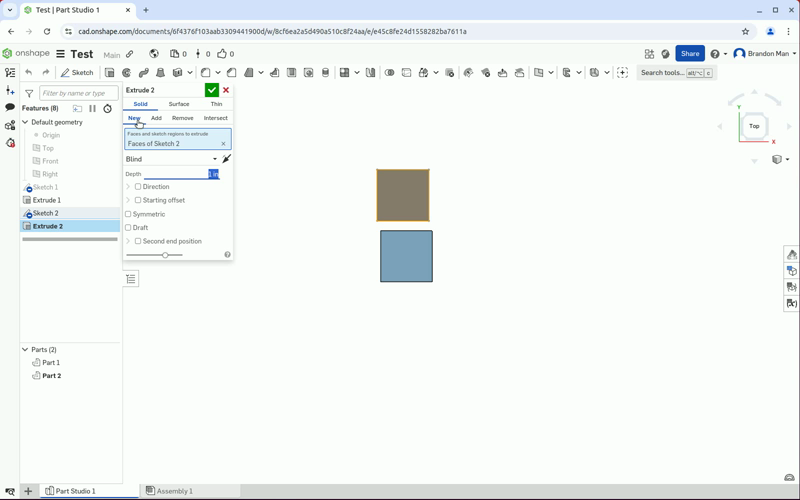
text(17.813)
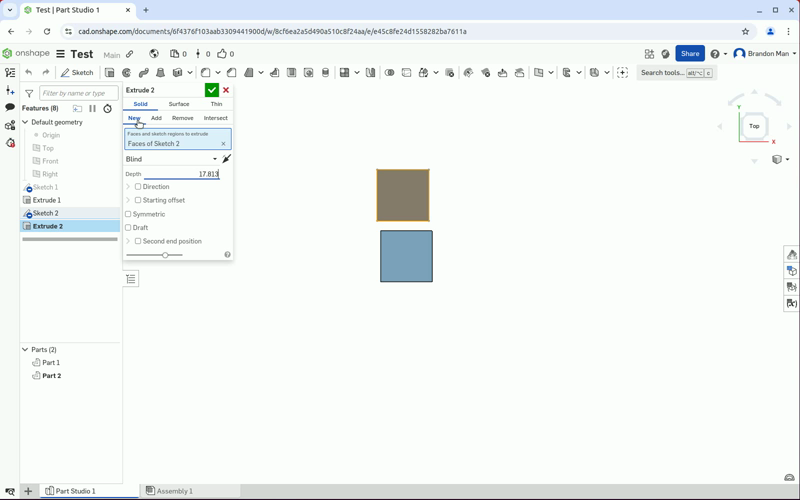
key(enter)
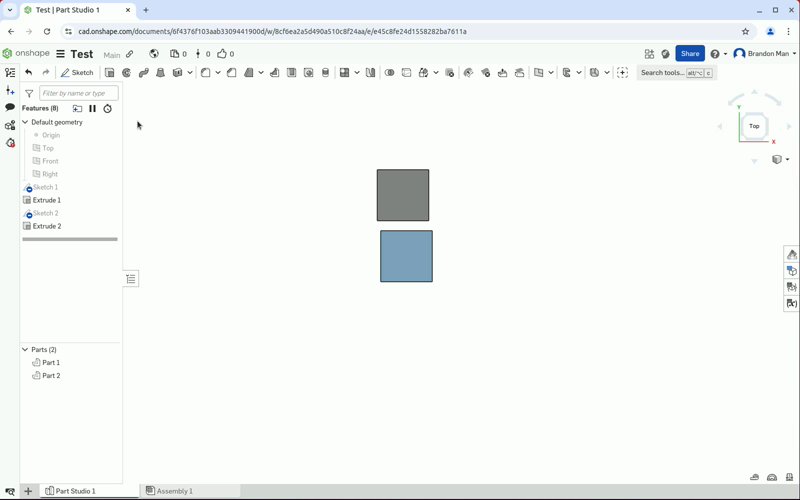
key(shift+h)
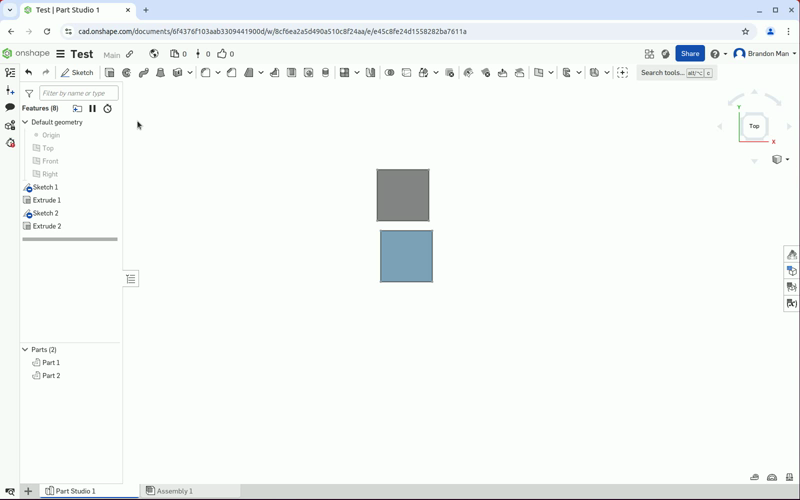
key(shift+h)
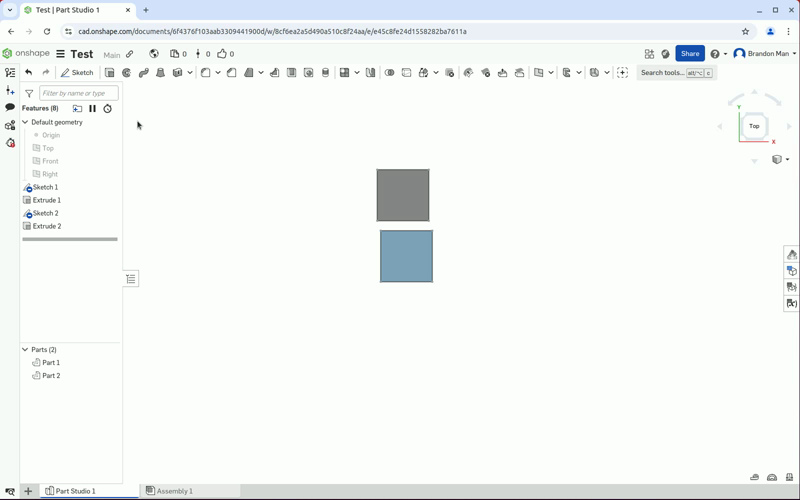
key(shift+7)
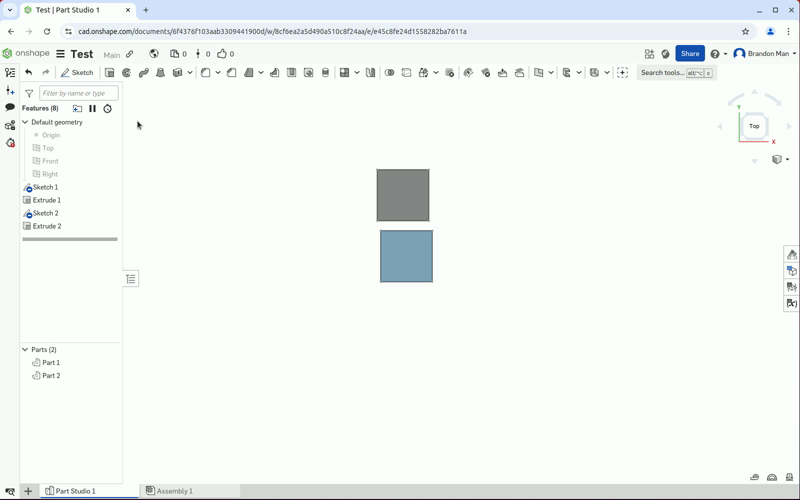
key(up, 3)
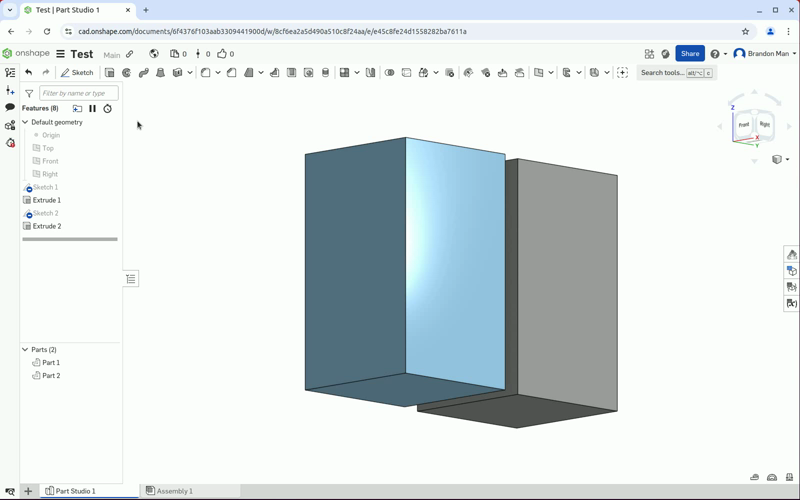
key(left, 3)
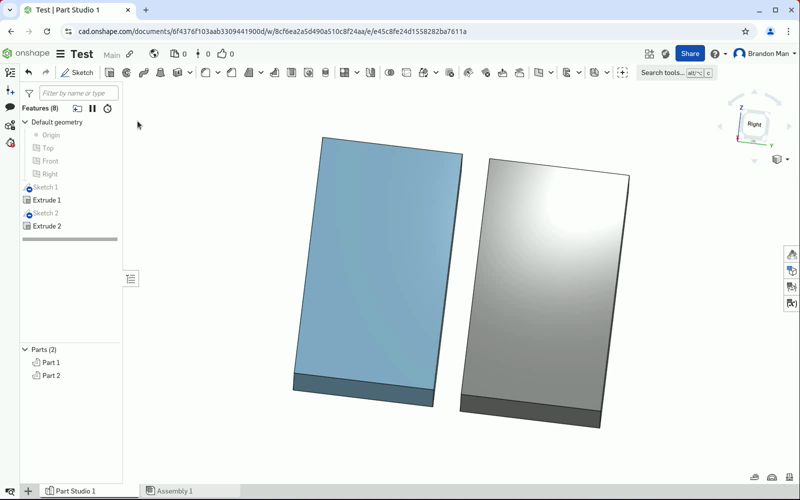
key(right, 3)
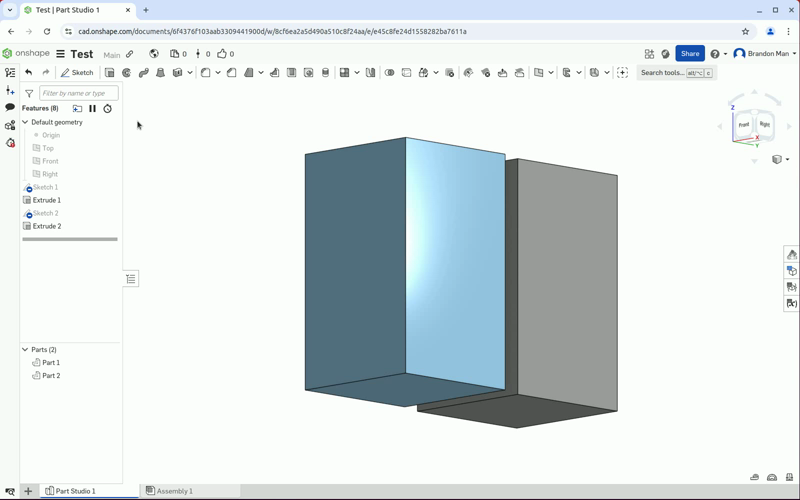
key(down, 3)
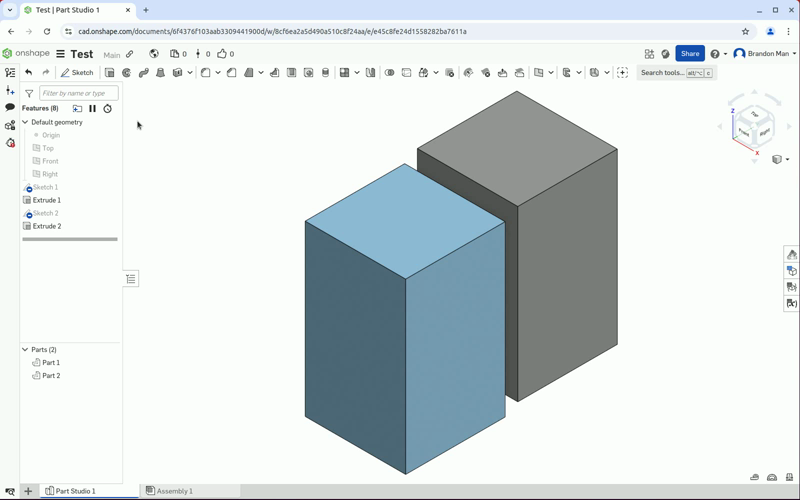
mouse_move(73, 189)
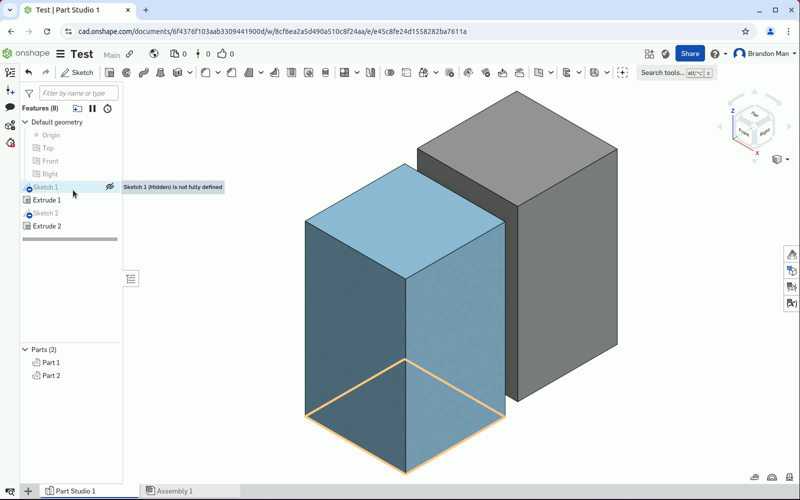
click(73, 189)